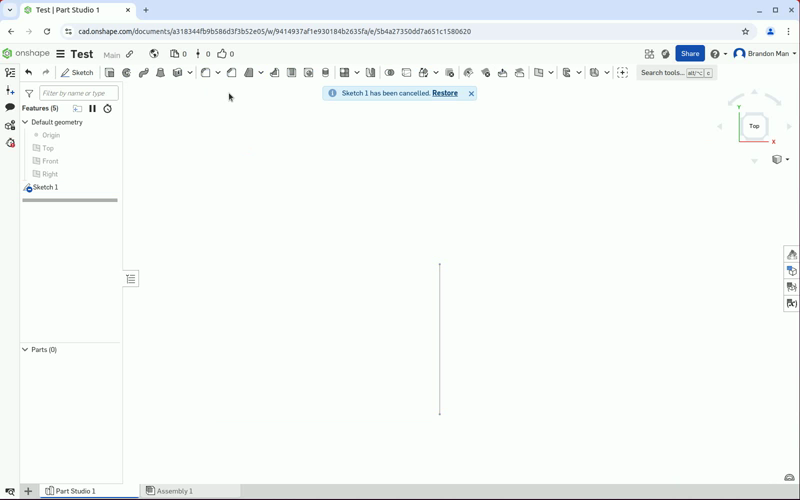
key(shift+h)
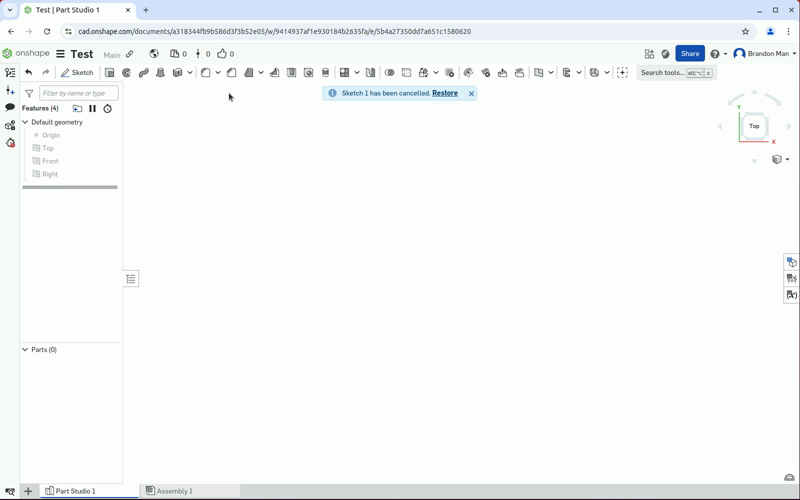
mouse_move(73, 352)
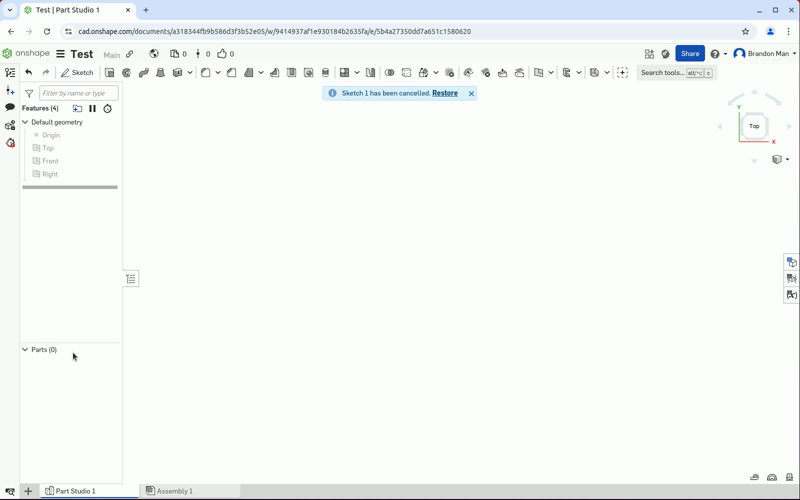
key(y)
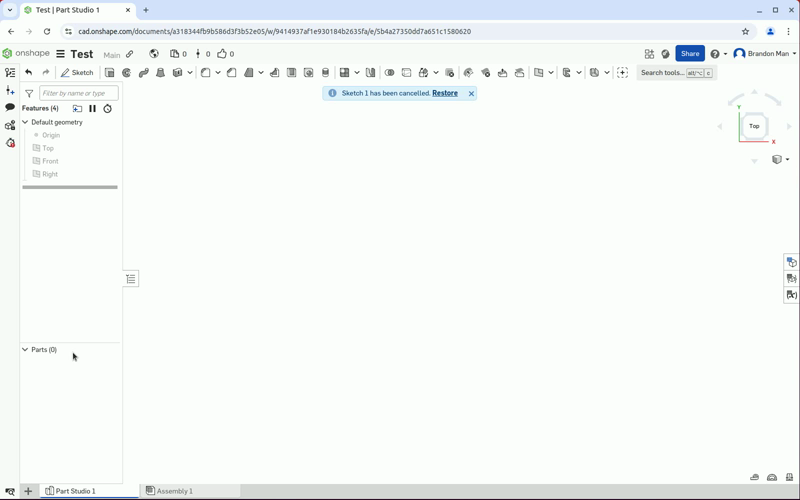
key(shift+p)
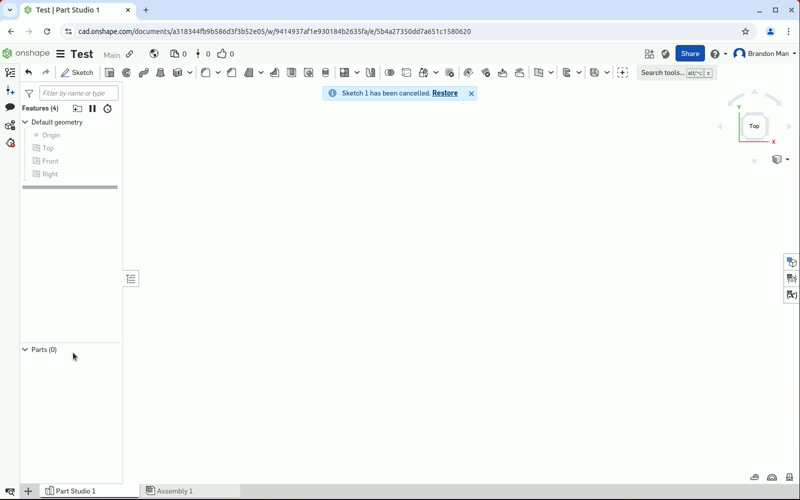
key(space)
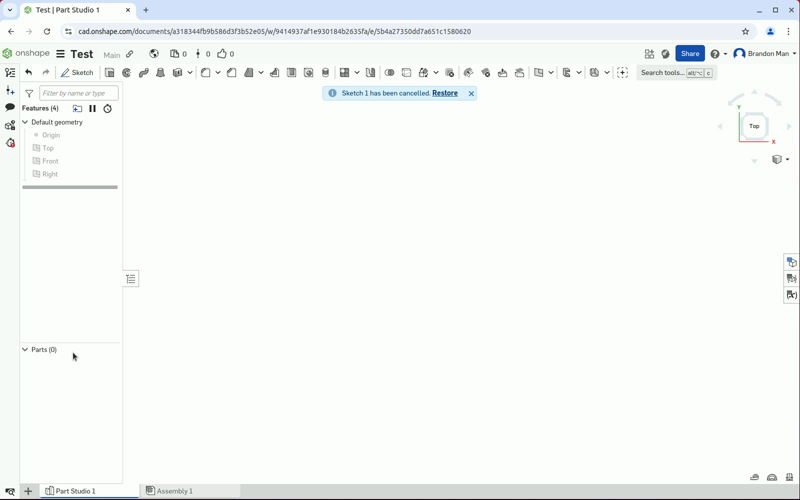
key_down(shift)
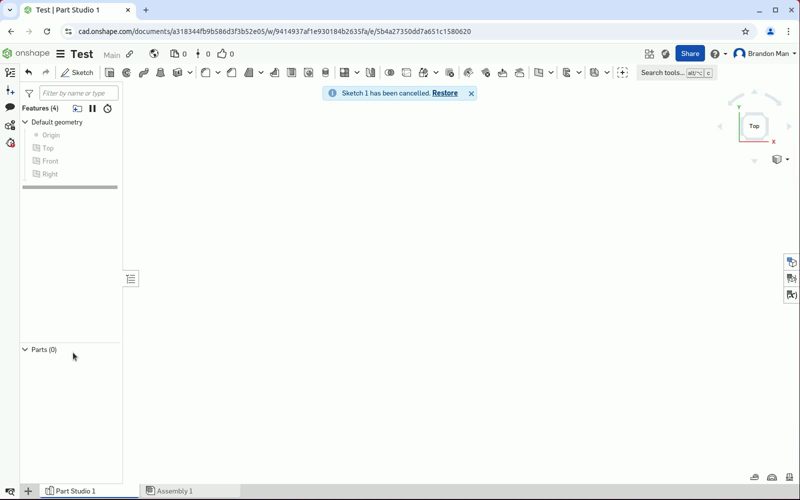
key(up)
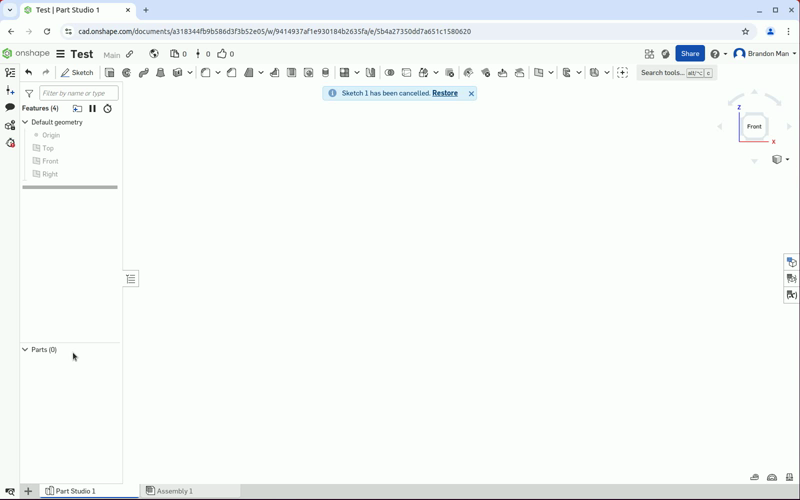
key_up(shift)
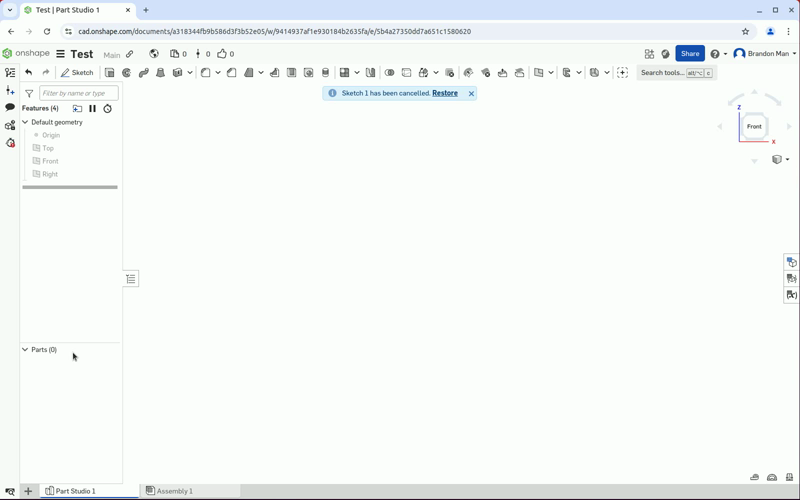
mouse_move(73, 352)
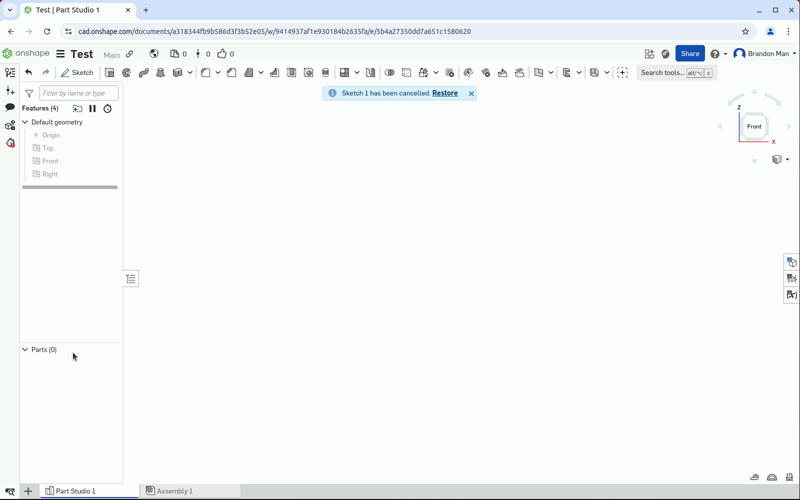
key(shift+y)
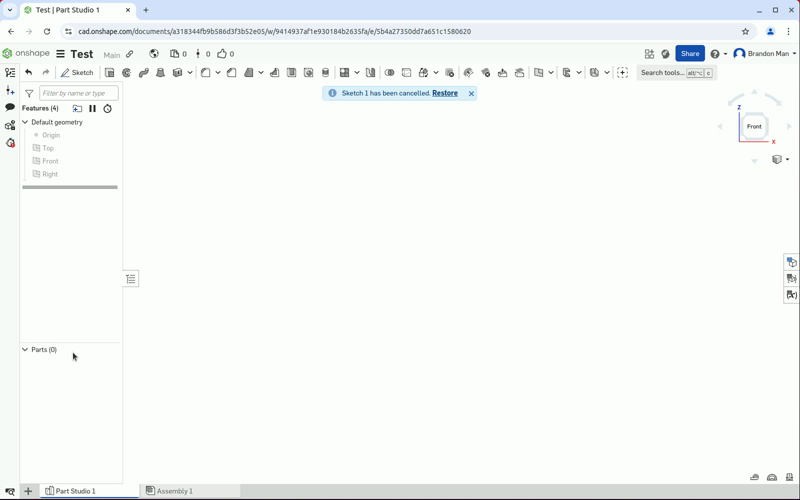
key(shift+s)
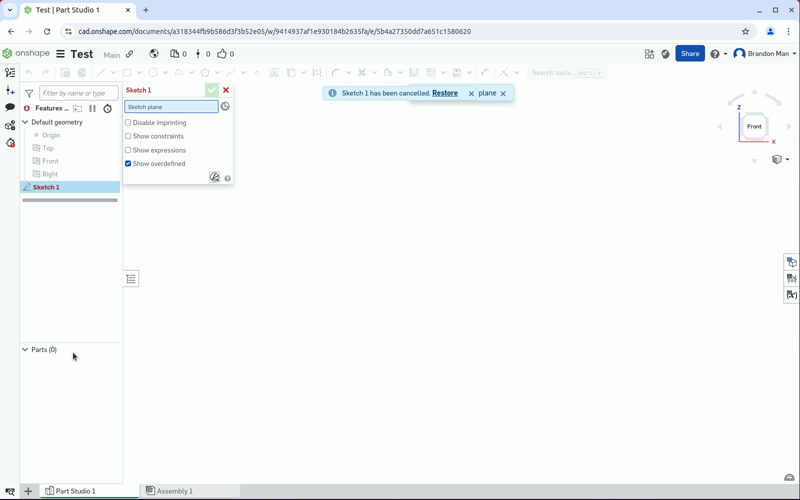
mouse_move(73, 163)
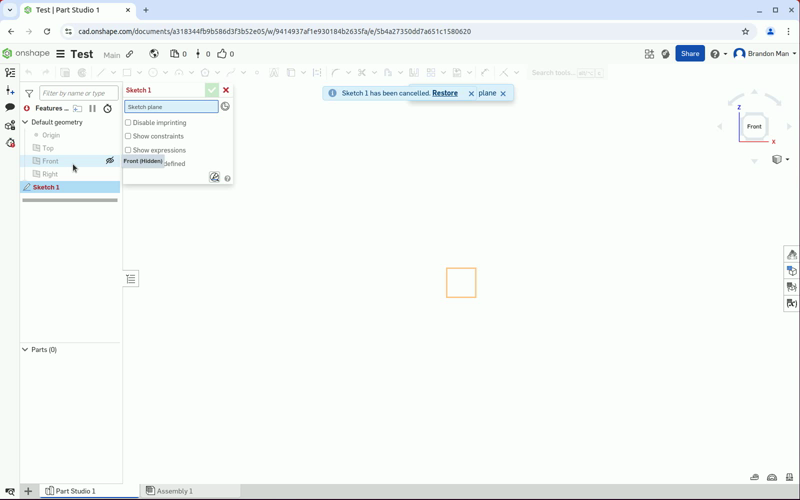
click(73, 163)
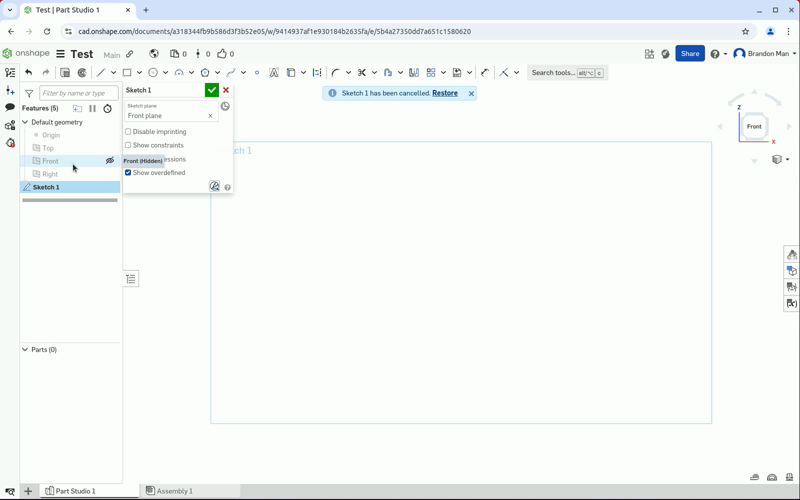
mouse_move(73, 352)
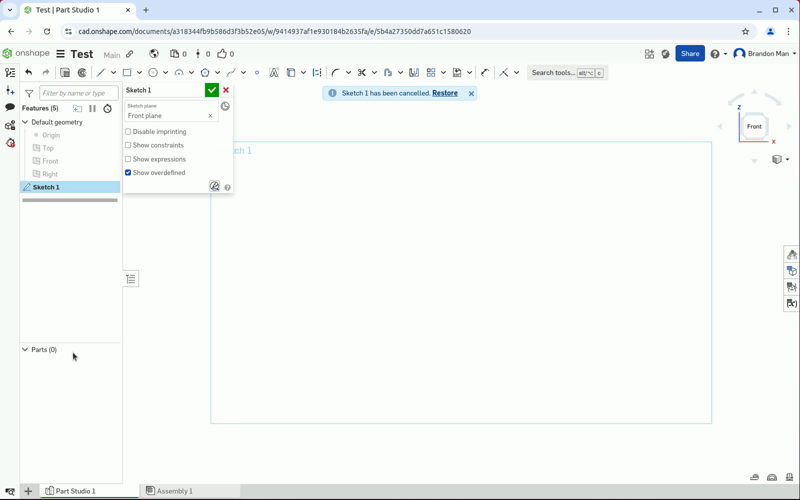
key(y)
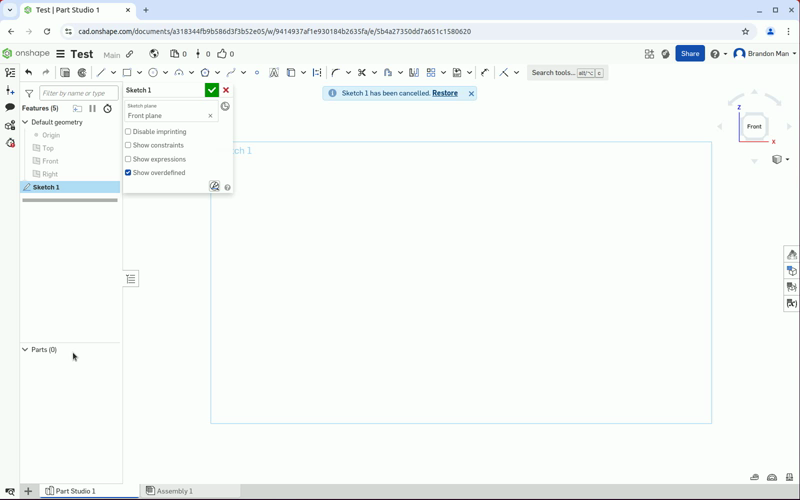
key(l)
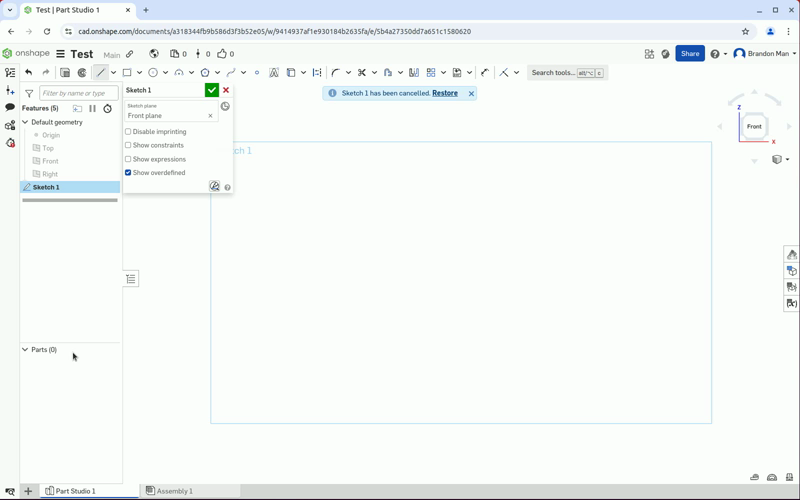
key_down(shift)
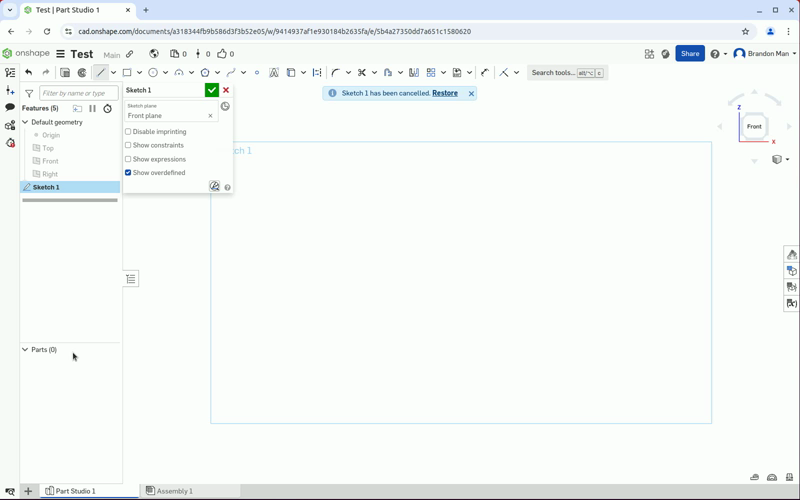
mouse_move(392, 395)
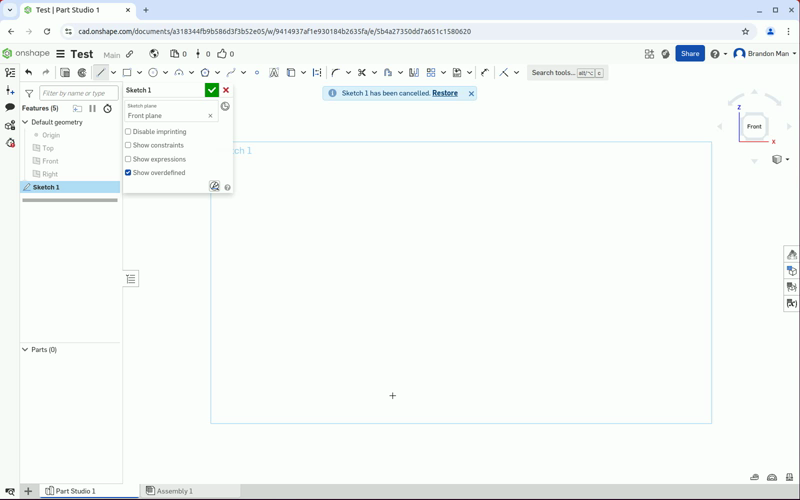
click(392, 395)
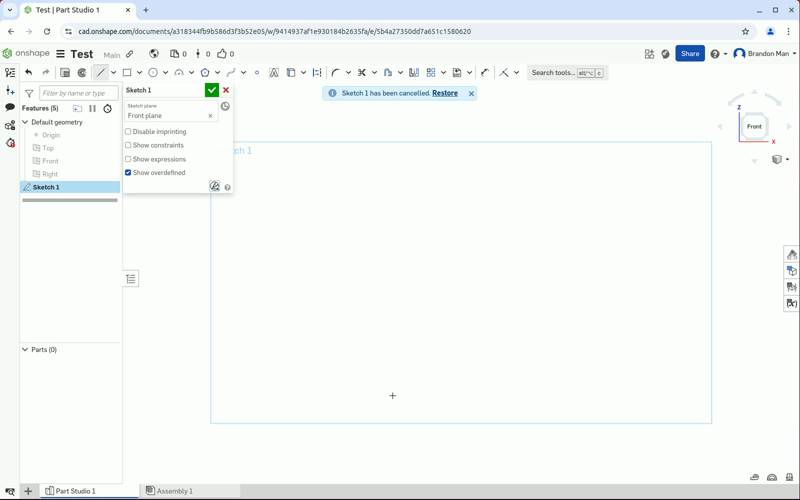
key_up(shift)
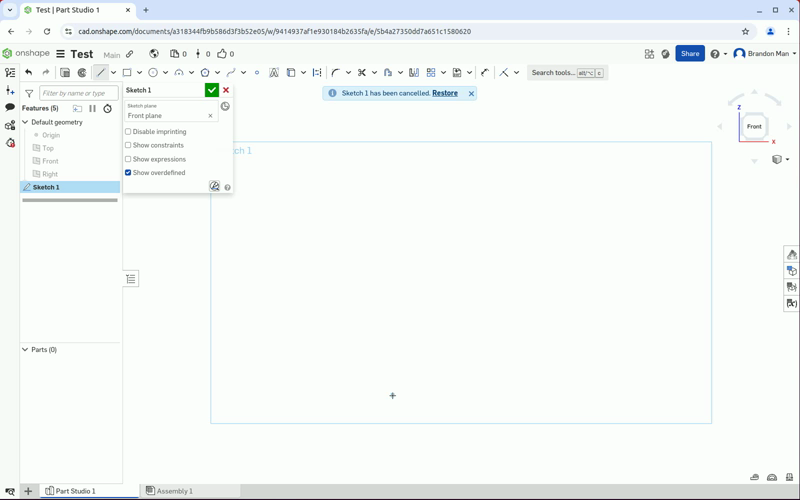
key_down(shift)
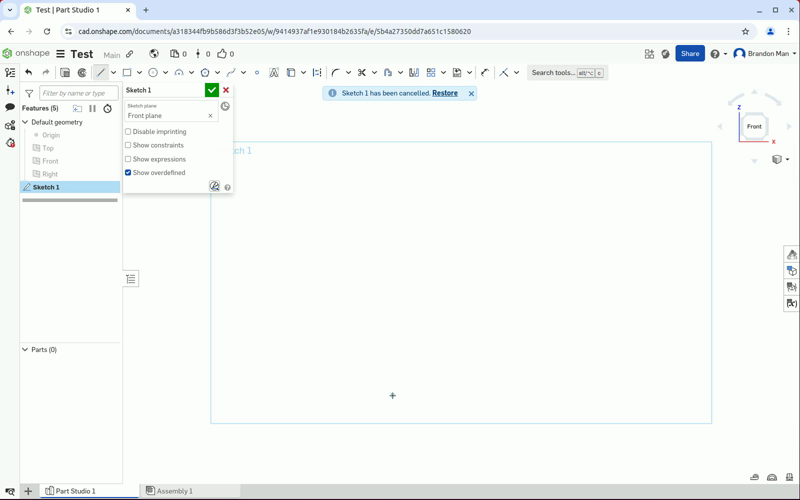
mouse_move(453, 395)
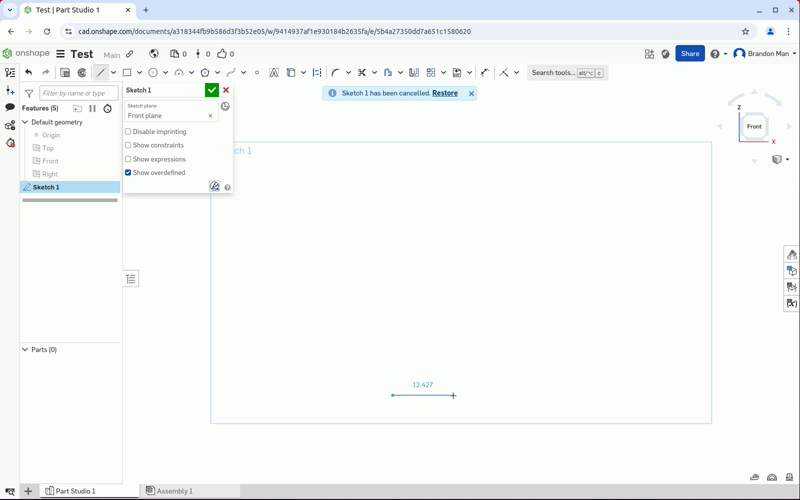
click(453, 395)
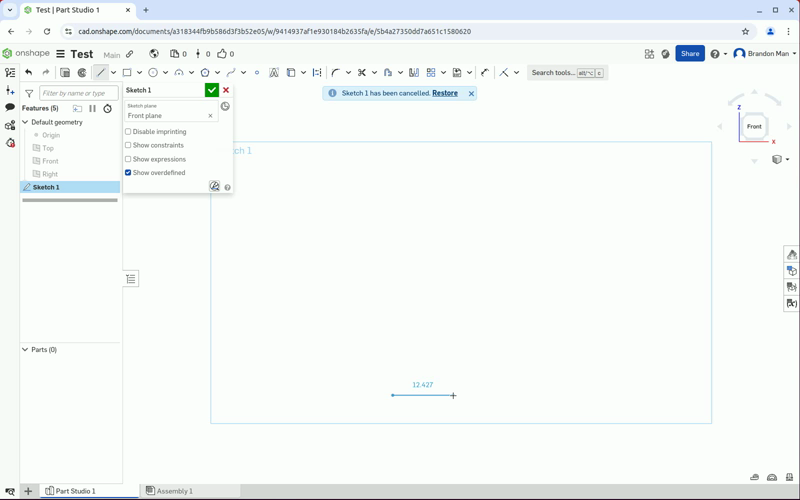
key_up(shift)
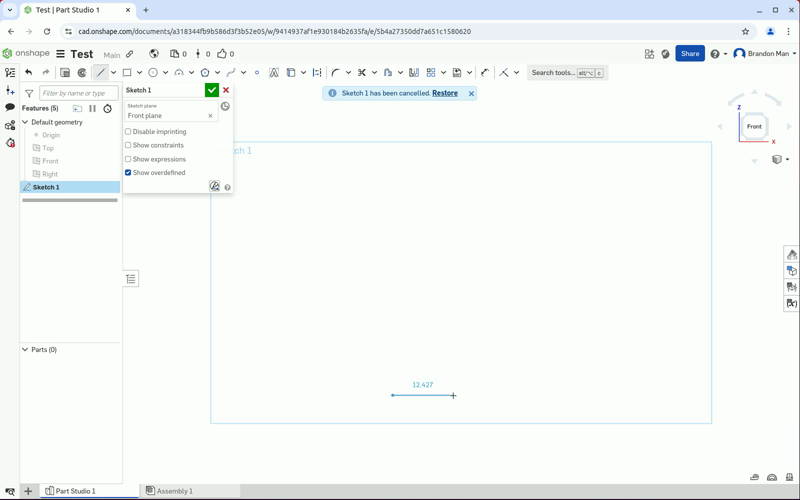
key_down(shift)
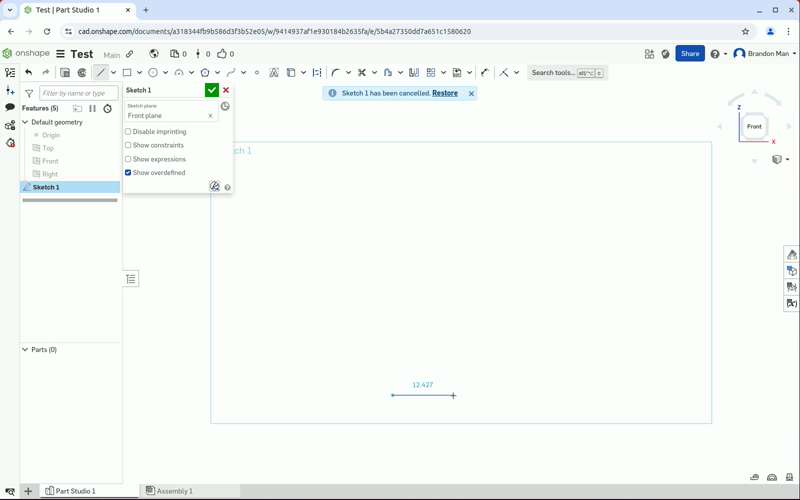
mouse_move(453, 191)
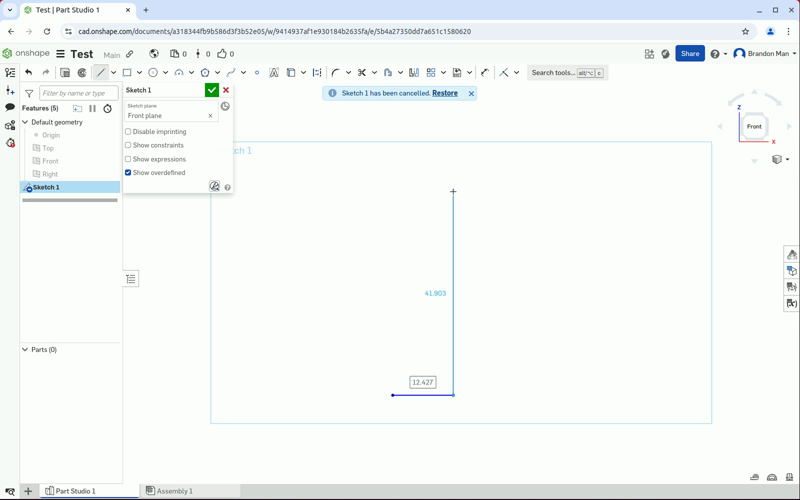
click(453, 191)
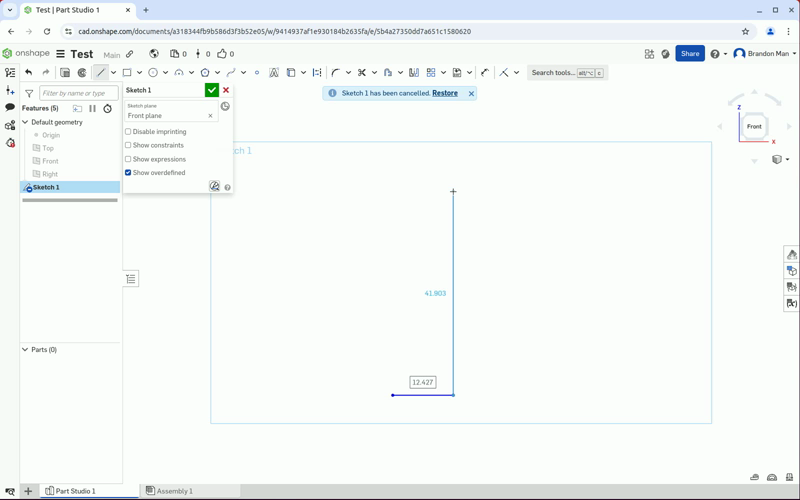
key_up(shift)
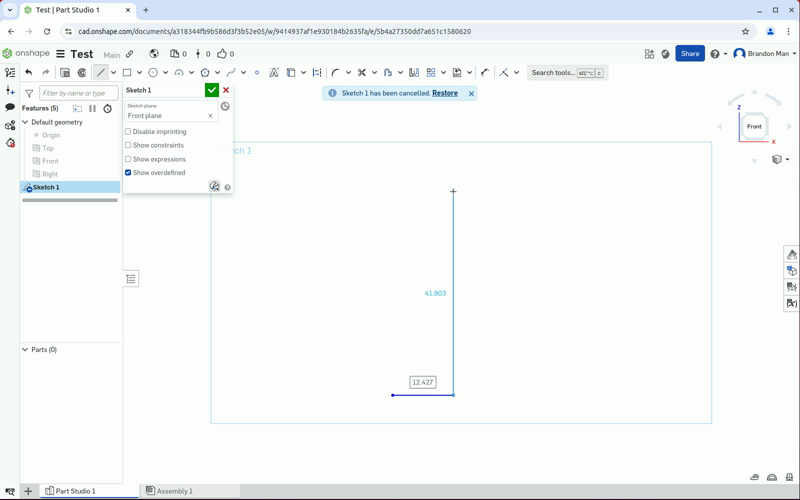
key_down(shift)
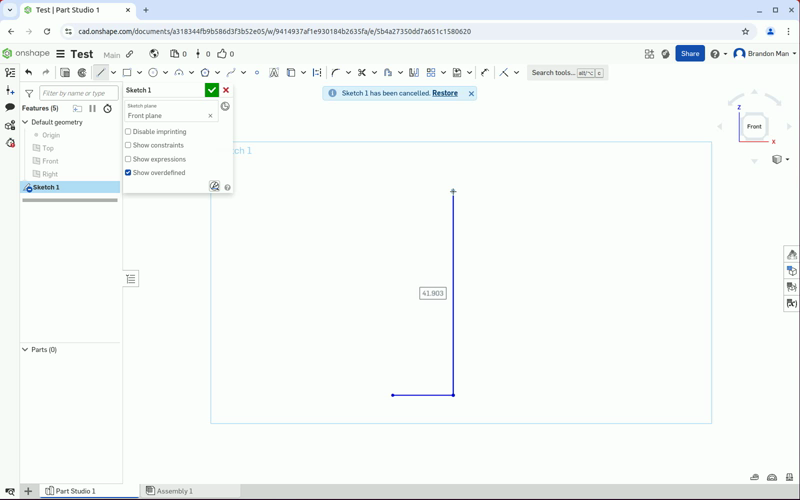
mouse_move(392, 191)
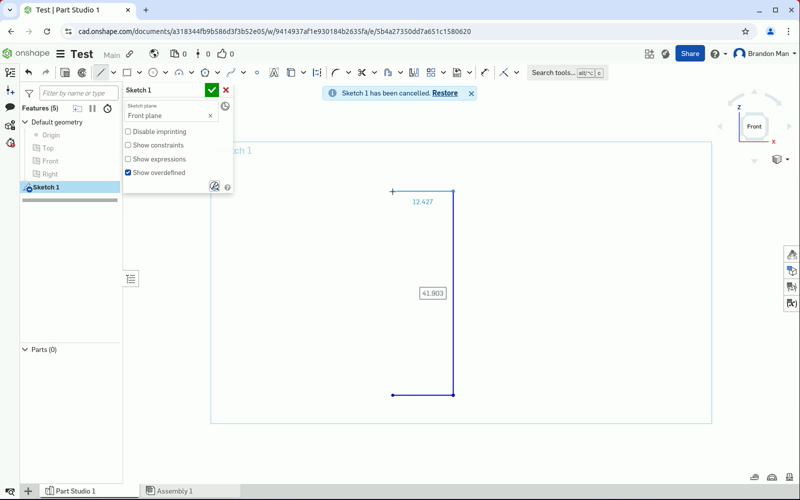
click(392, 191)
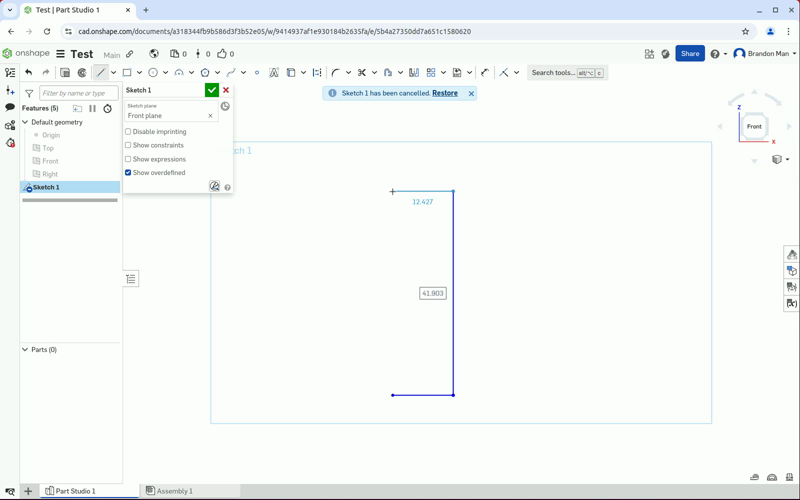
key_up(shift)
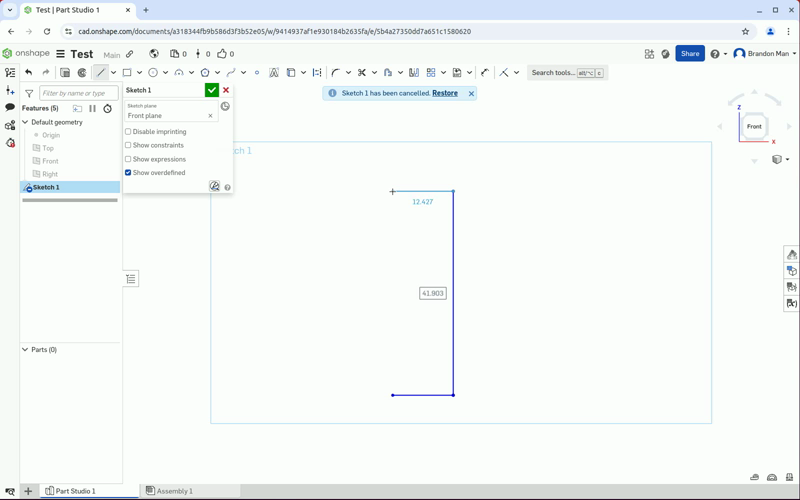
key_down(shift)
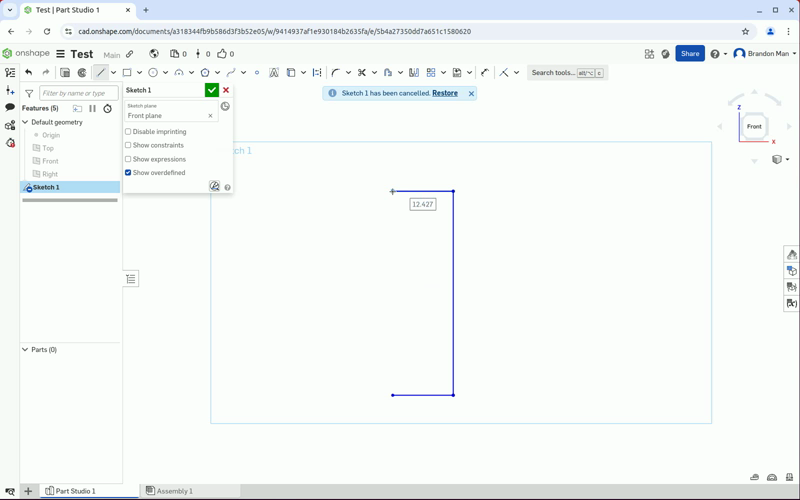
mouse_move(392, 395)
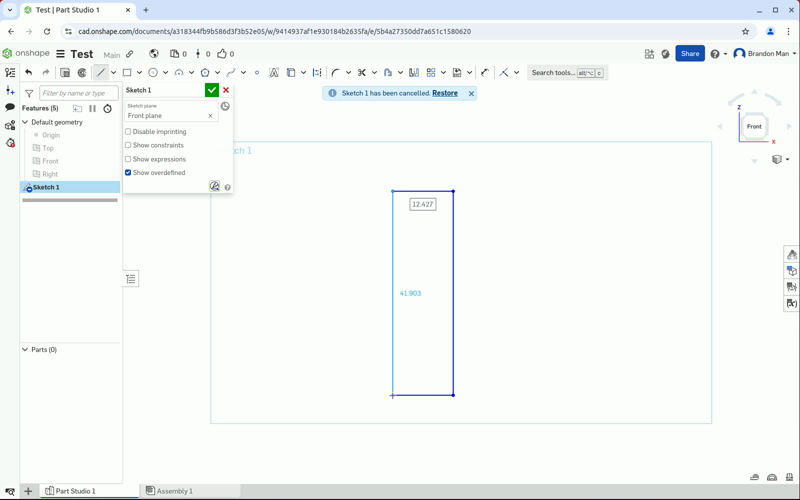
key_up(shift)
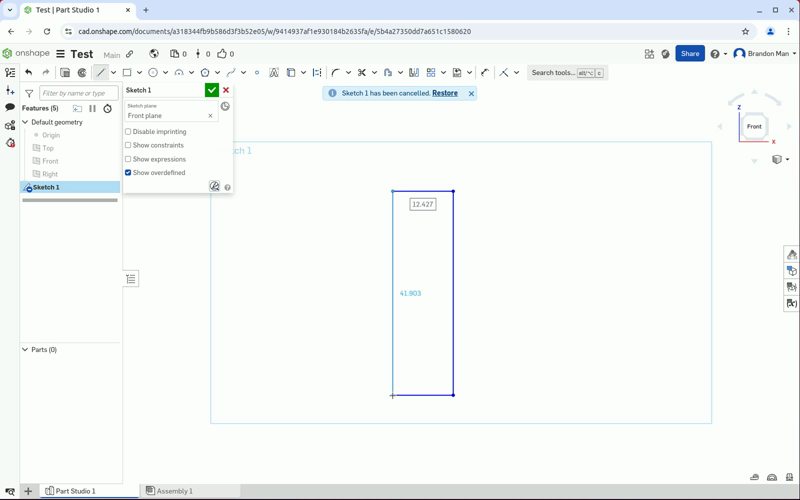
click(392, 395)
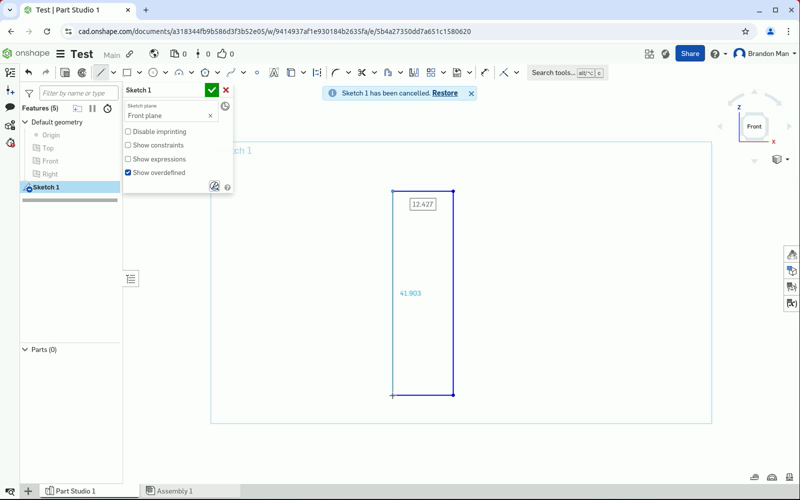
key(esc)
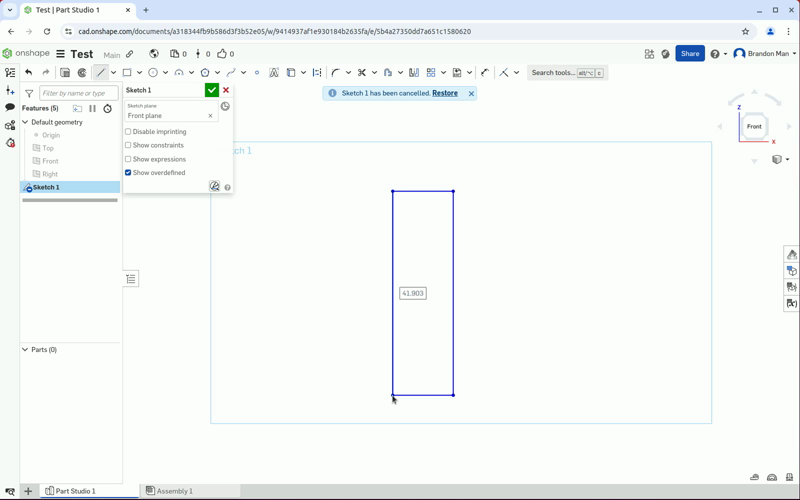
mouse_move(402, 320)
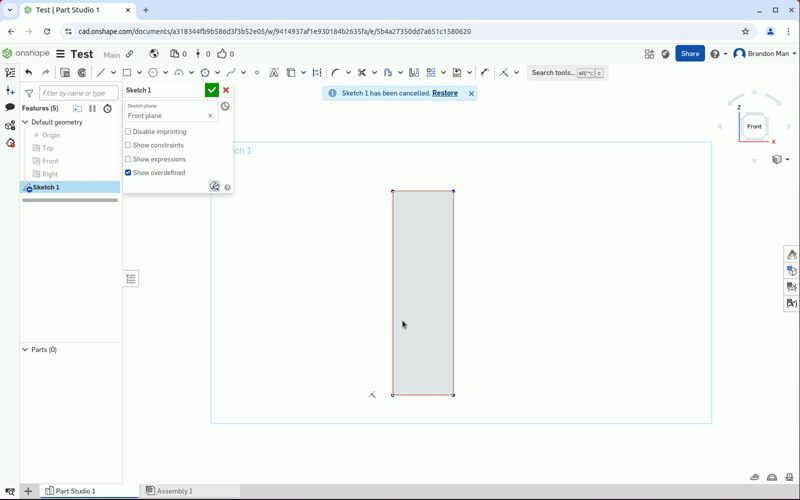
click(402, 320)
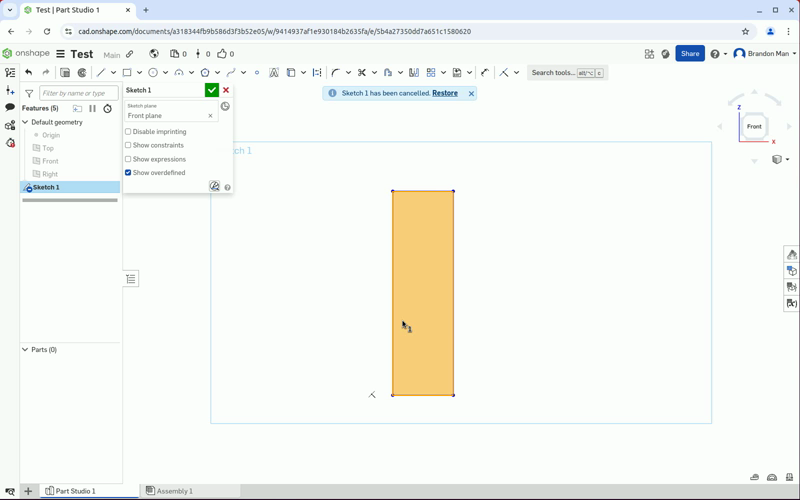
mouse_move(73, 352)
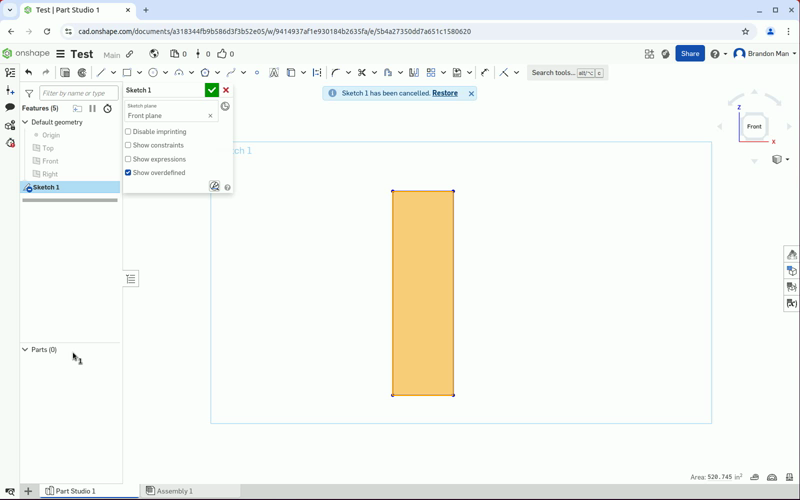
key(shift+y)
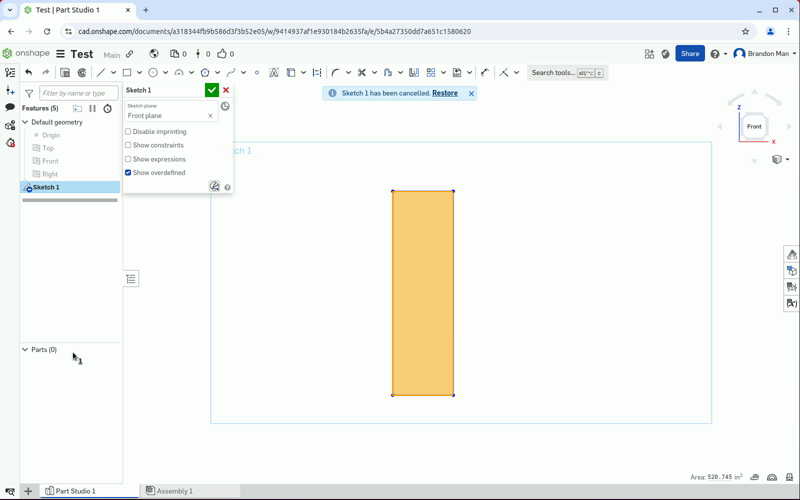
key(shift+e)
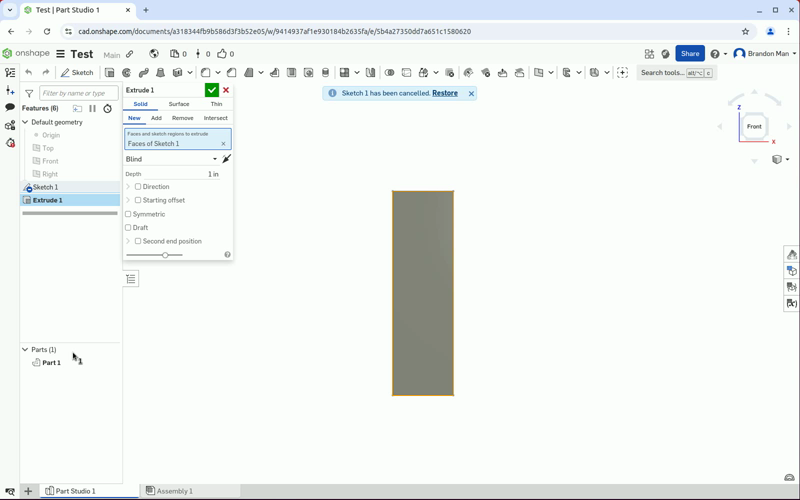
mouse_move(143, 106)
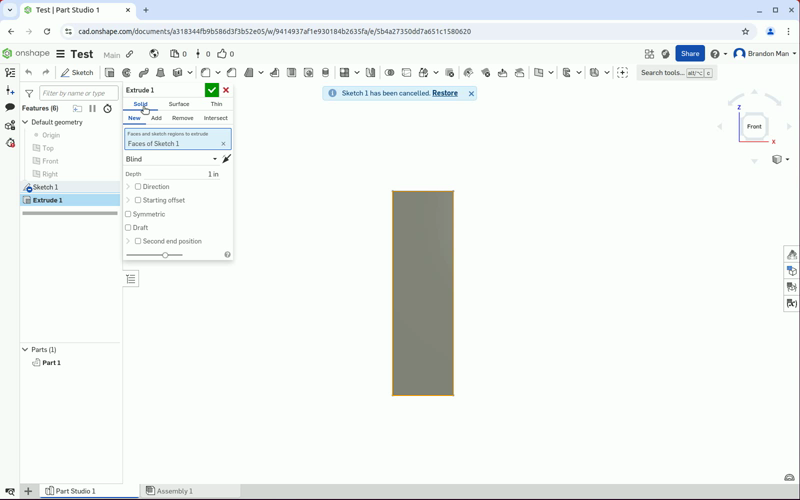
click(143, 106)
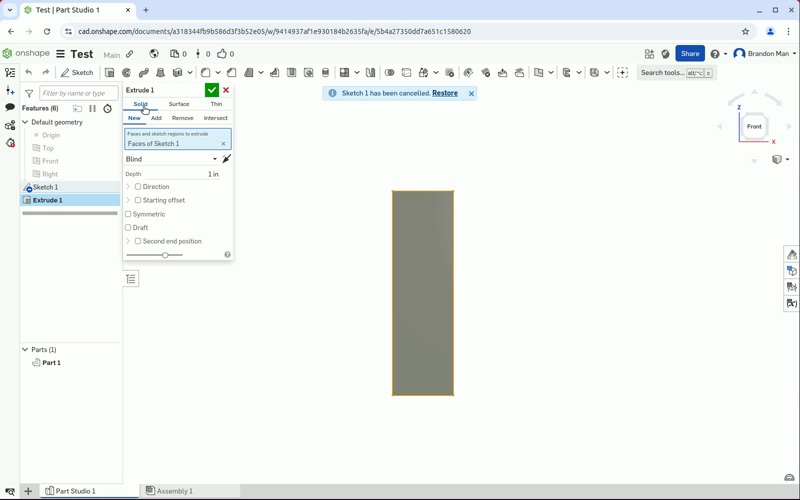
mouse_move(137, 120)
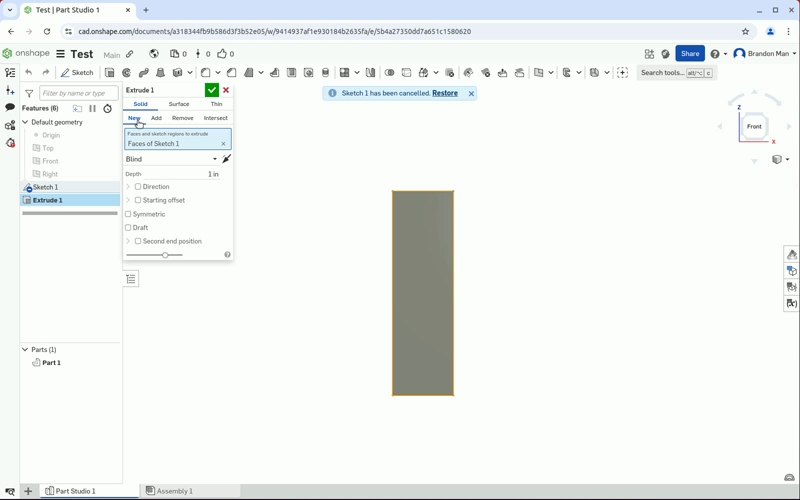
click(137, 120)
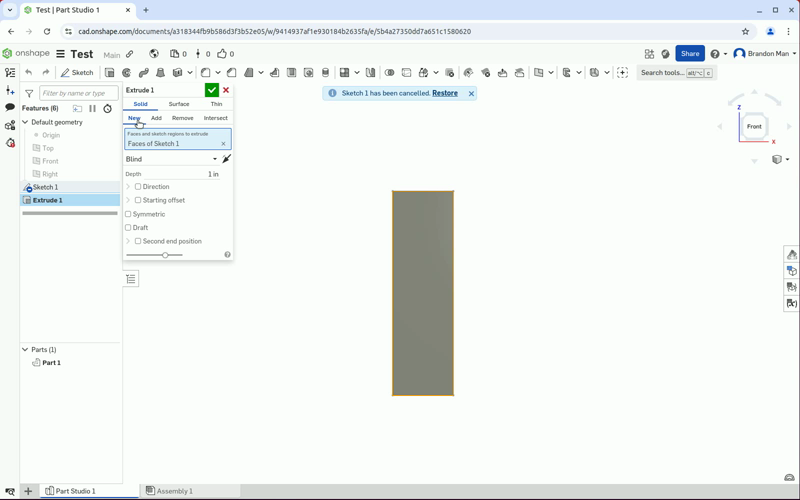
key(tab, 4)
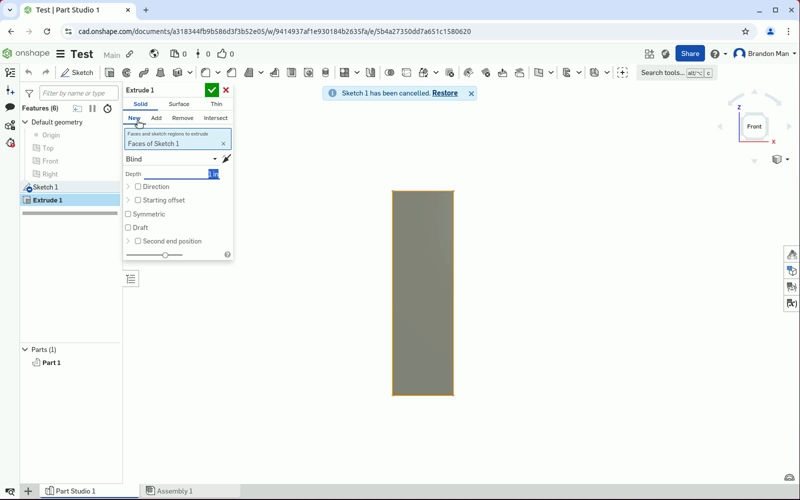
text(2.889)
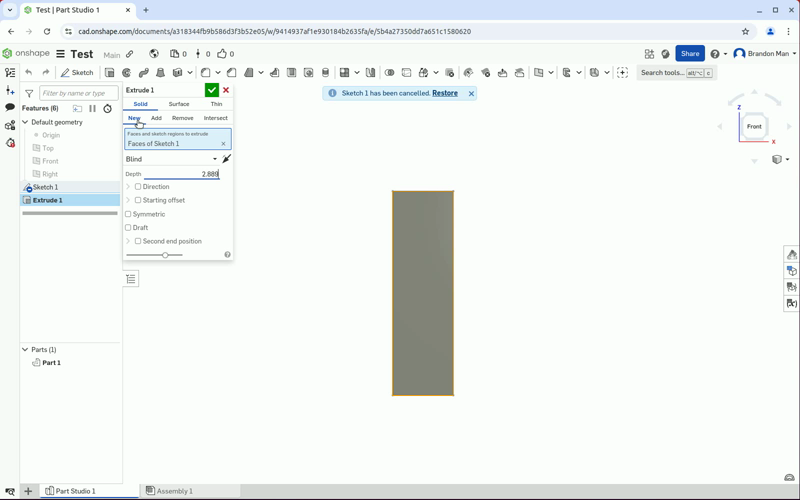
key(enter)
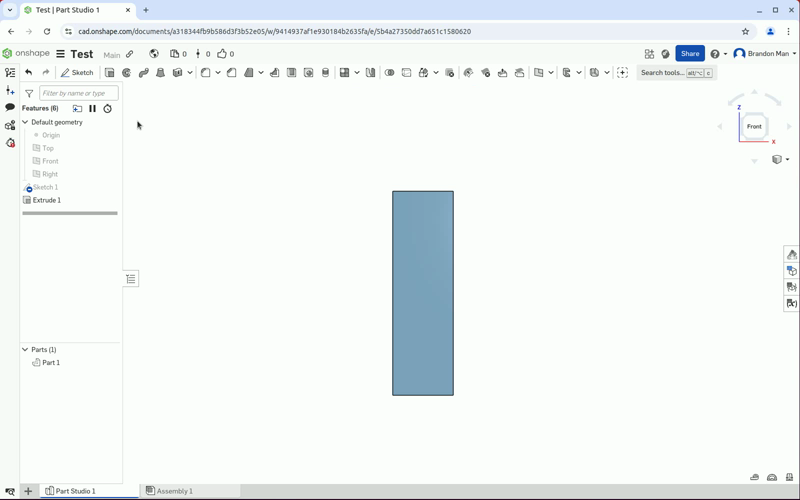
key(shift+h)
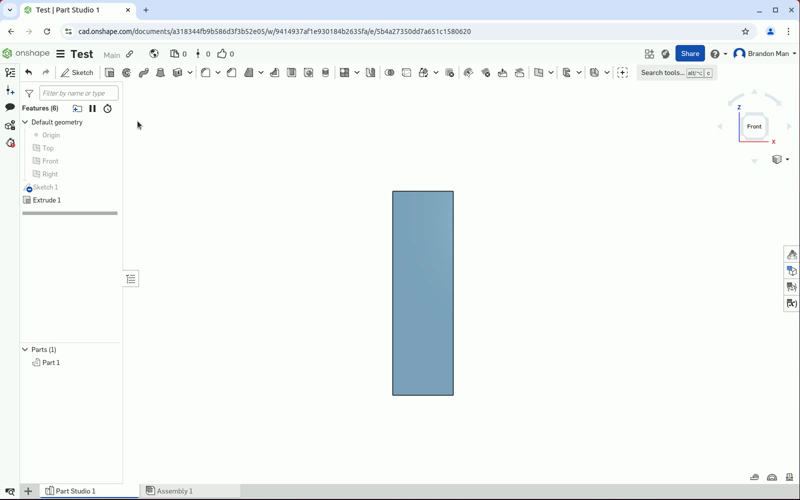
key(shift+h)
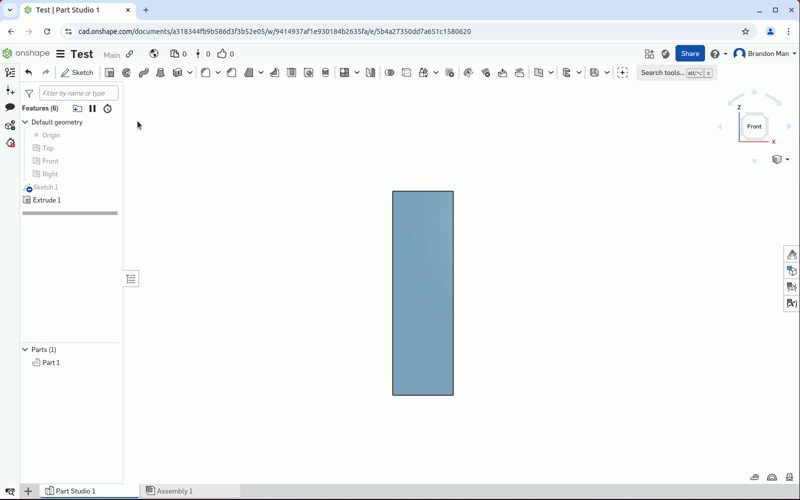
mouse_move(73, 189)
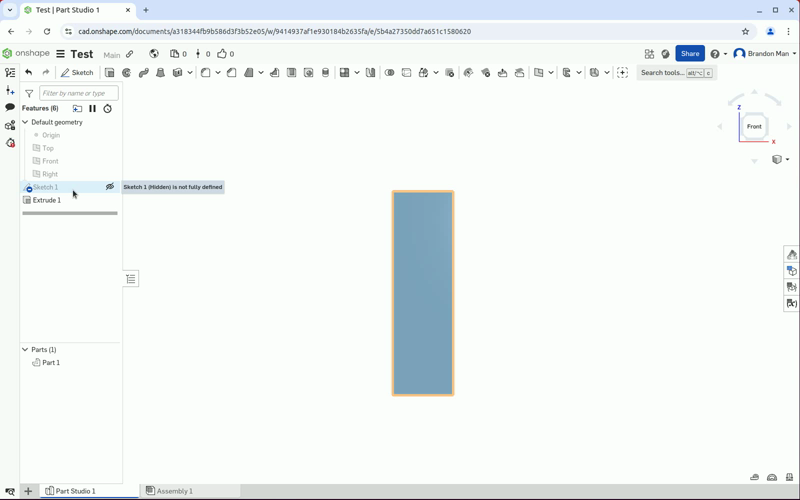
click(73, 189)
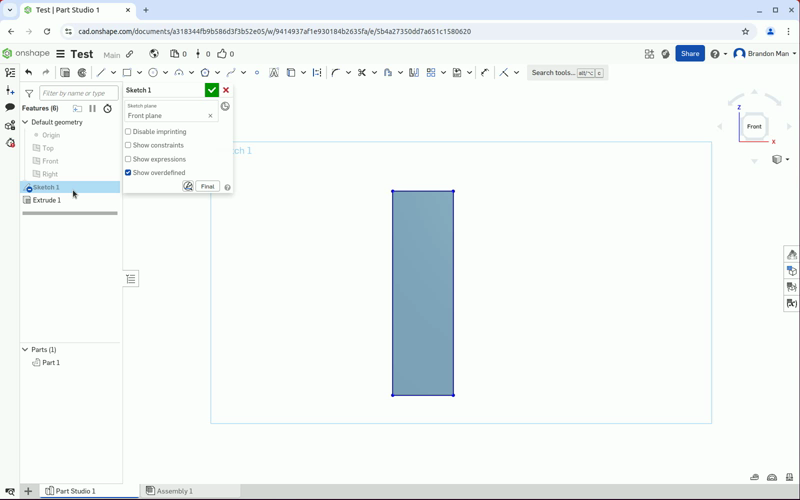
mouse_move(229, 92)
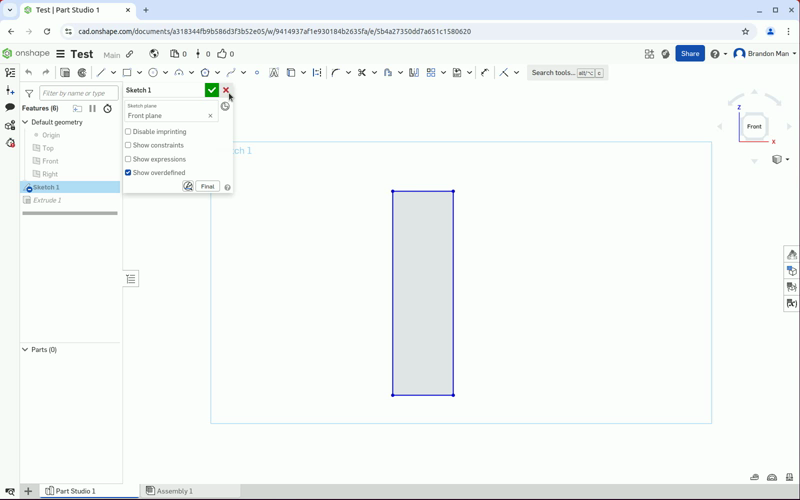
click(229, 92)
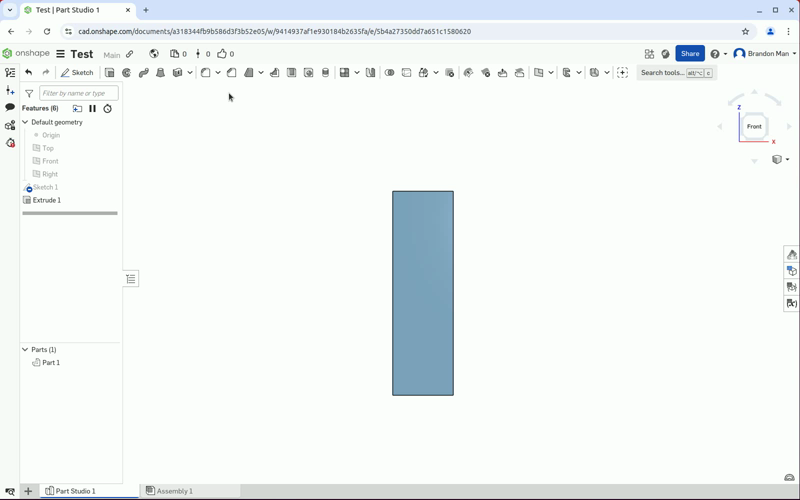
mouse_move(73, 352)
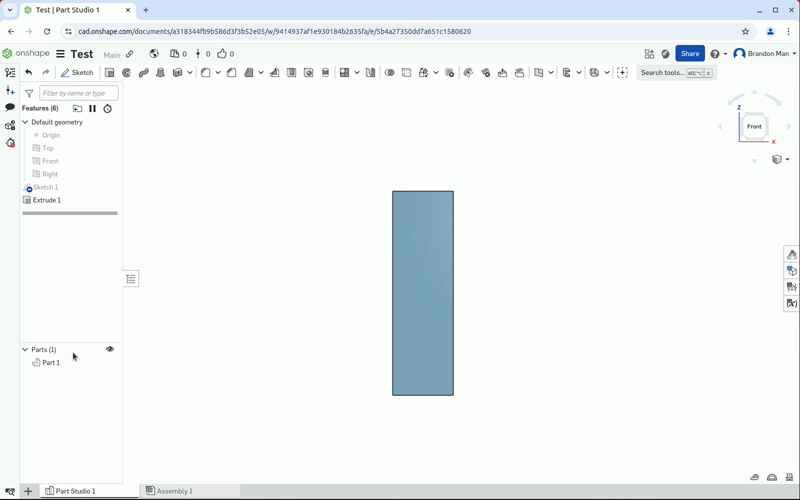
key(y)
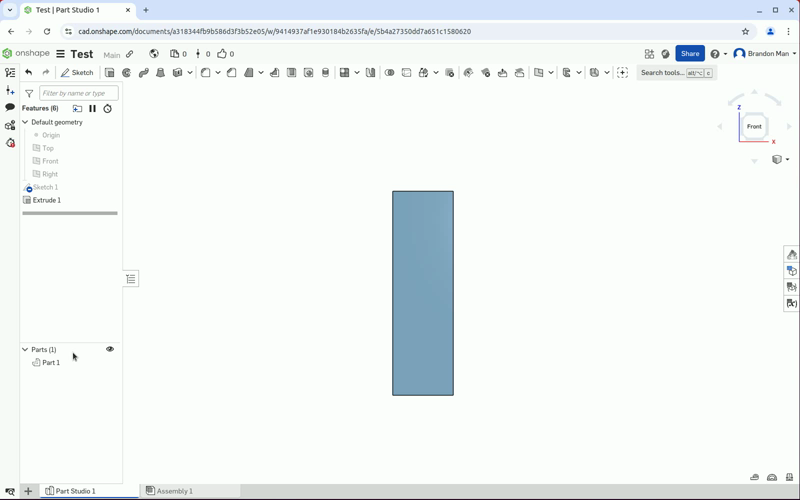
key(shift+p)
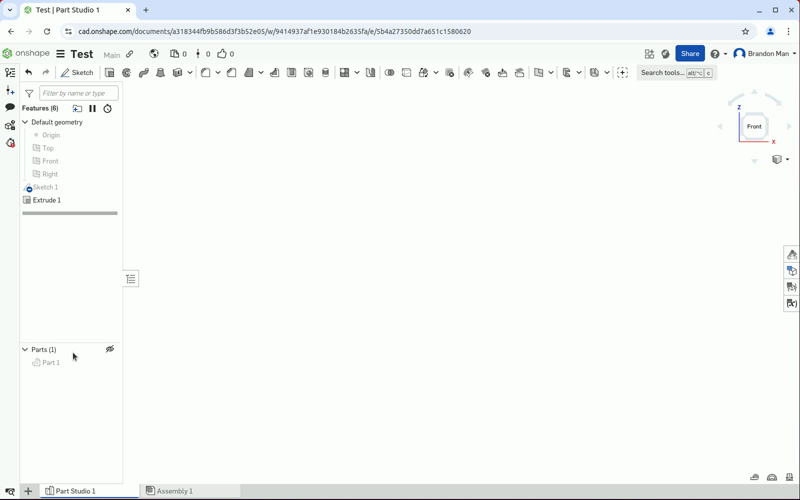
key(space)
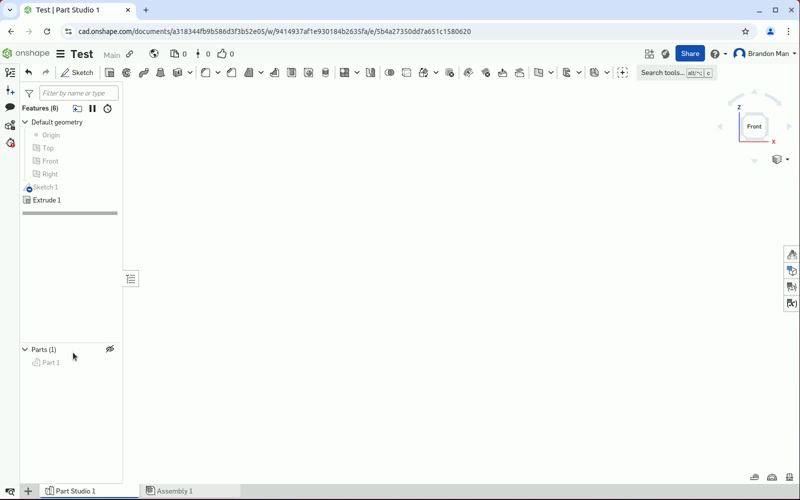
key_down(shift)
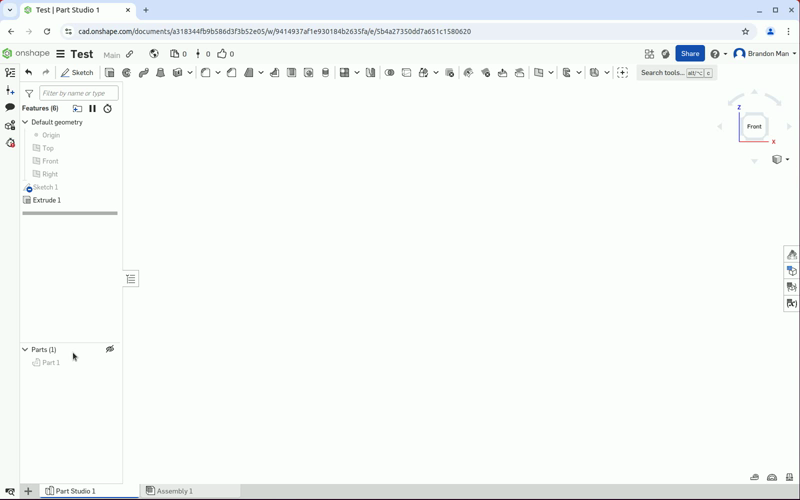
key(left)
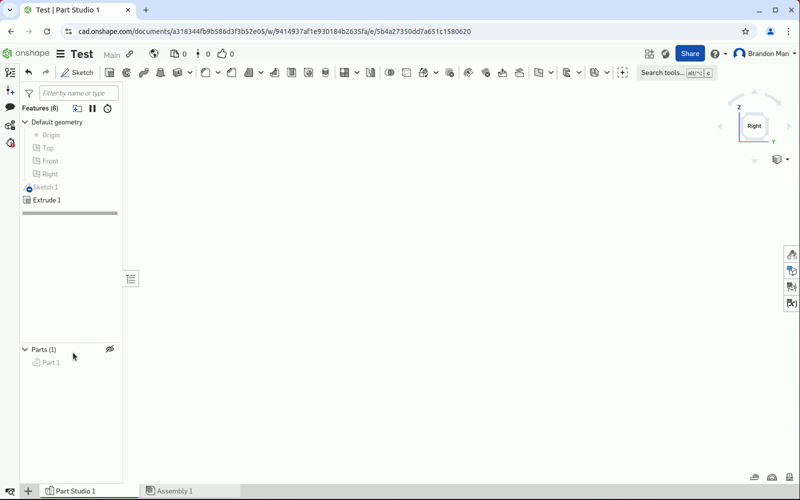
key_up(shift)
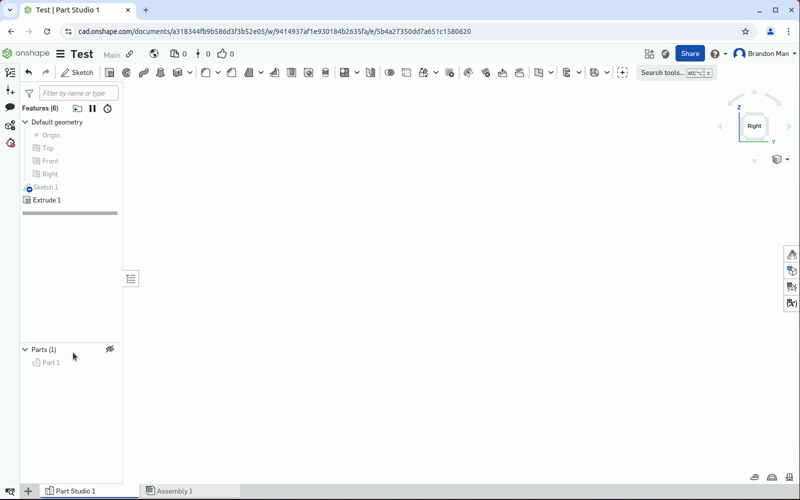
mouse_move(73, 352)
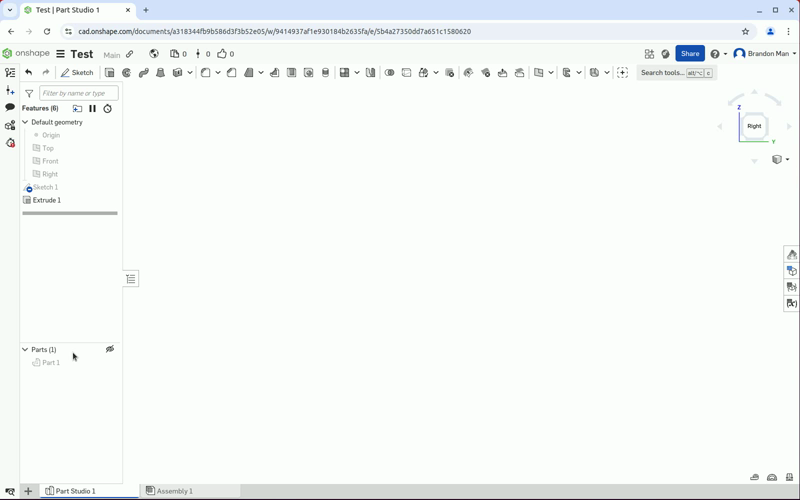
key(shift+y)
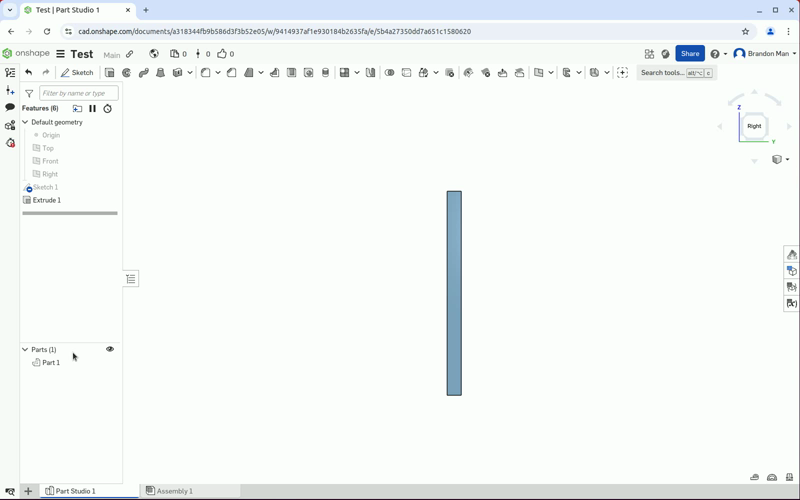
mouse_move(541, 75)
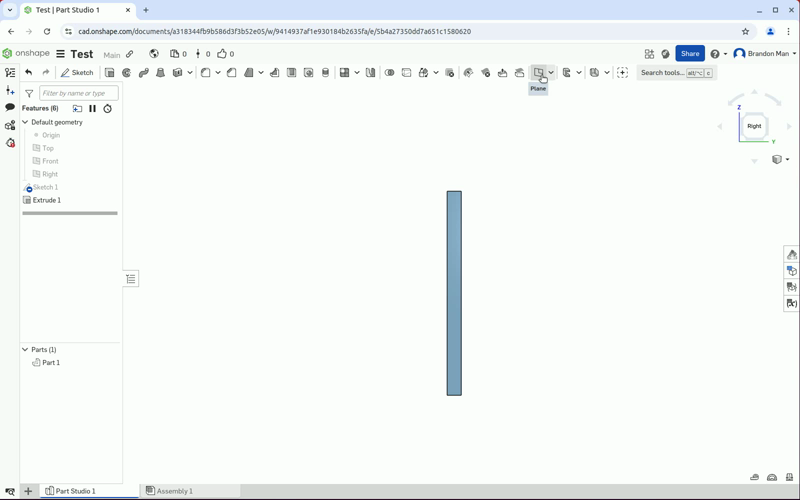
click(541, 75)
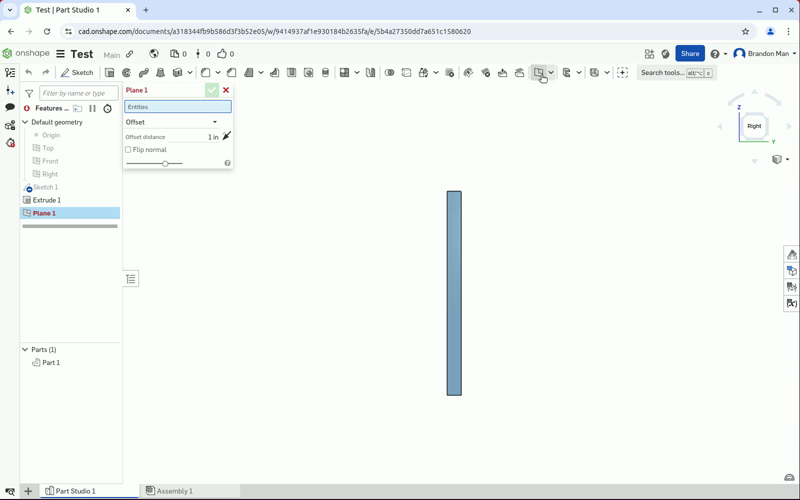
mouse_move(73, 176)
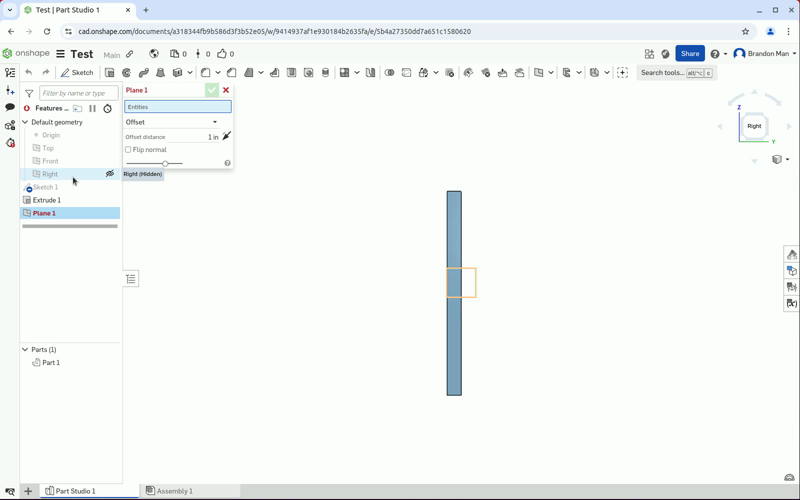
click(73, 176)
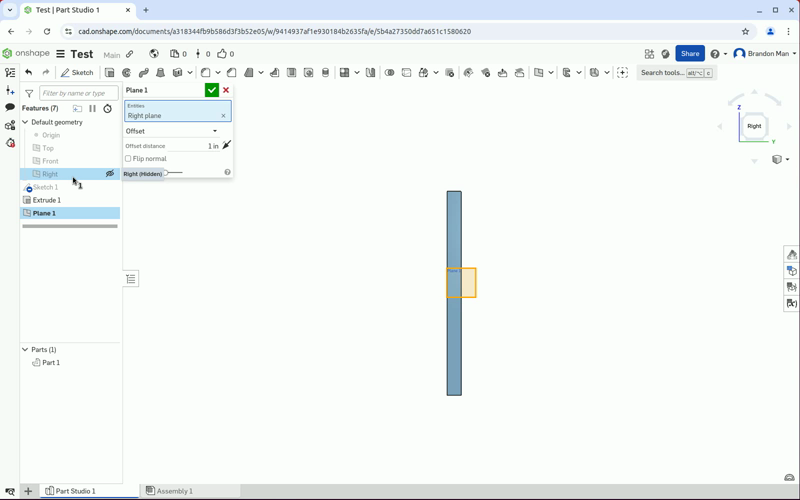
key(tab, 2)
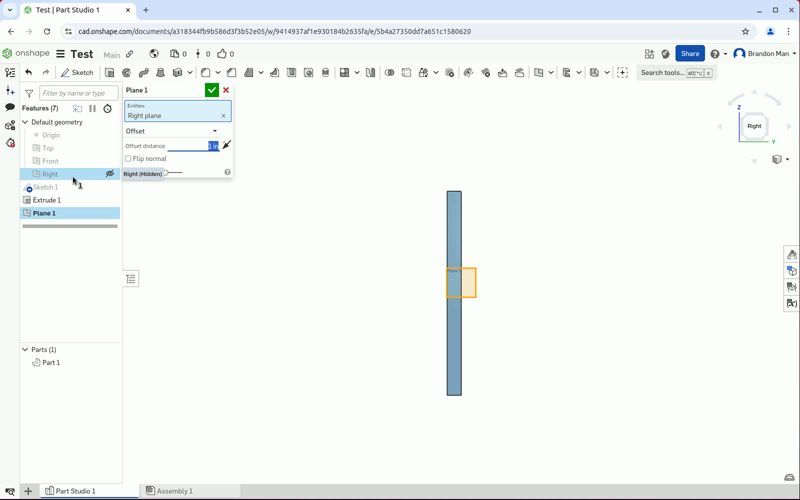
text(1.695)
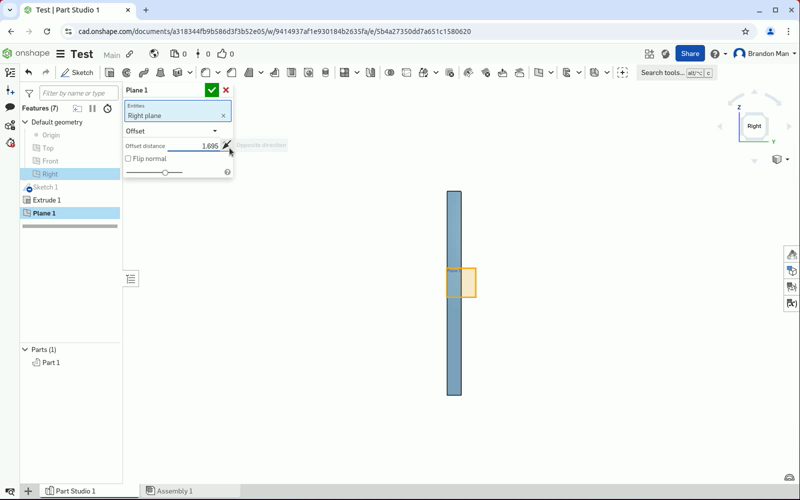
mouse_move(229, 147)
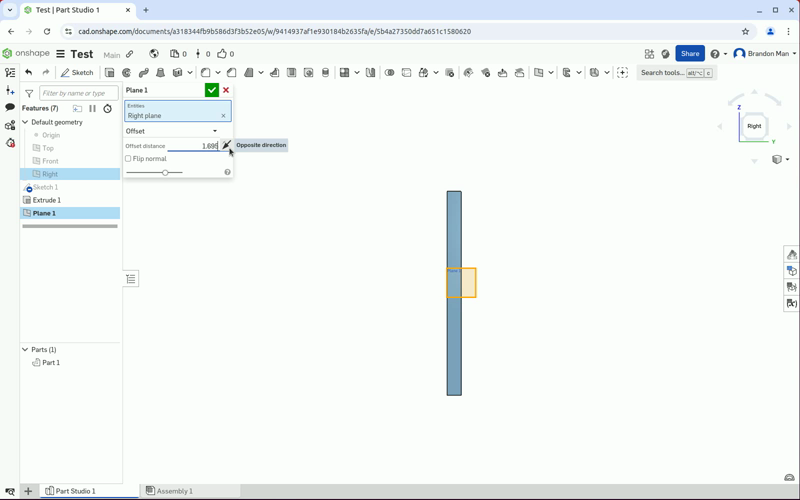
click(229, 147)
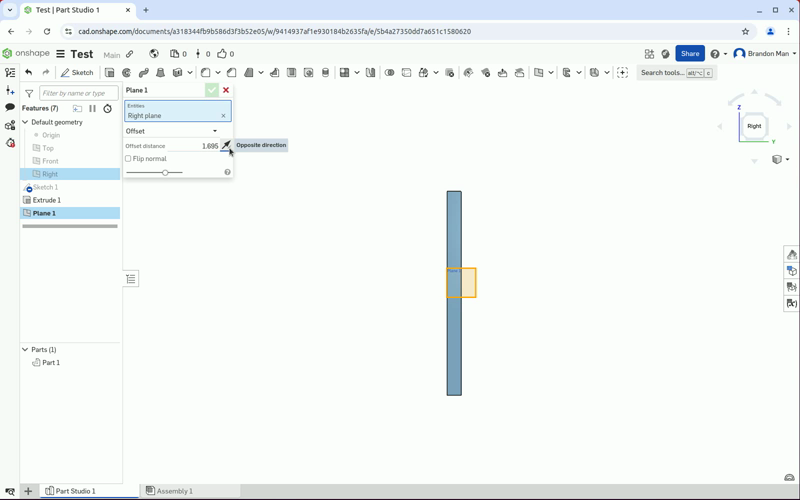
key(enter, 2)
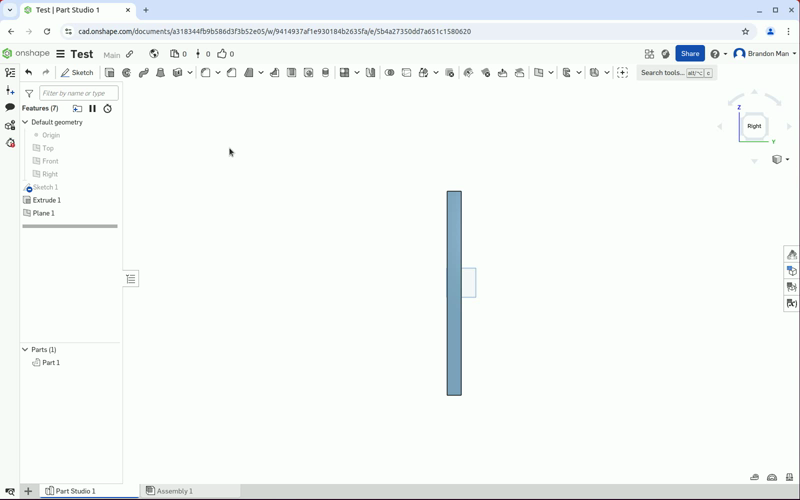
key(shift+s)
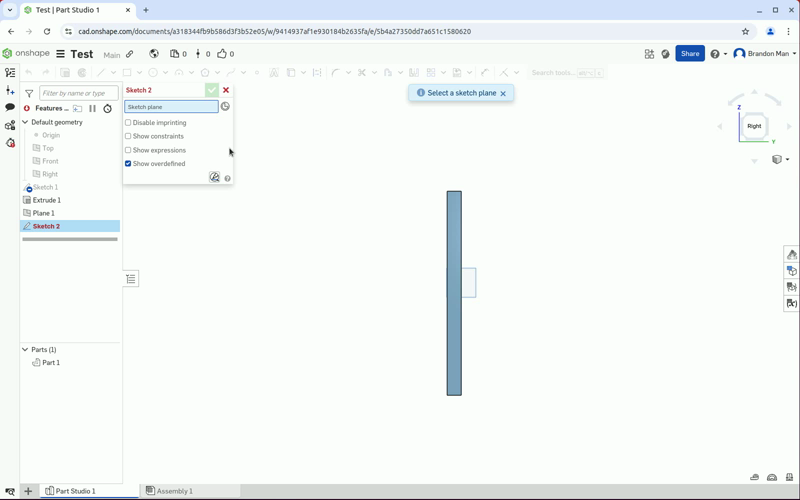
mouse_move(73, 215)
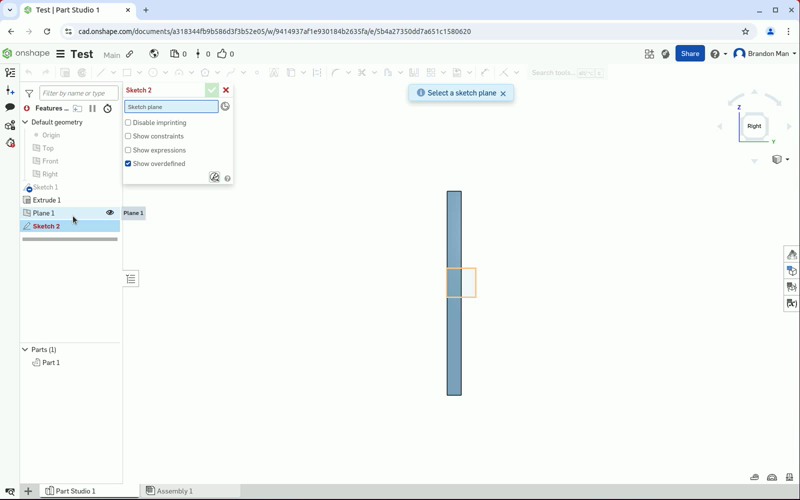
click(73, 215)
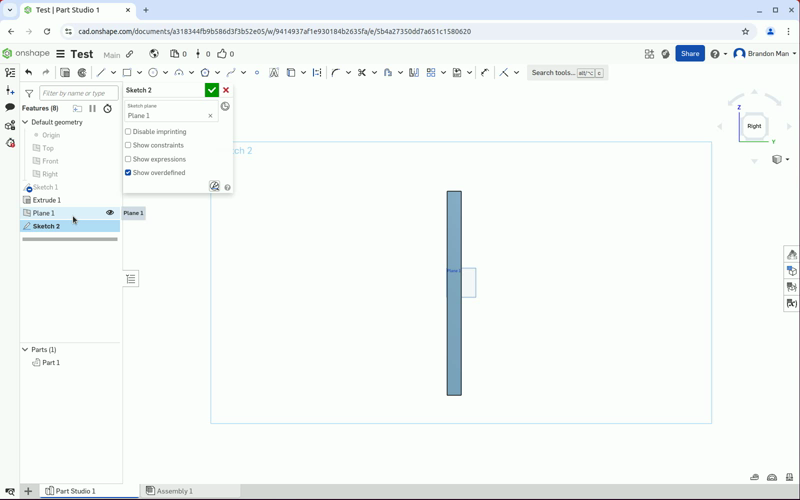
mouse_move(73, 352)
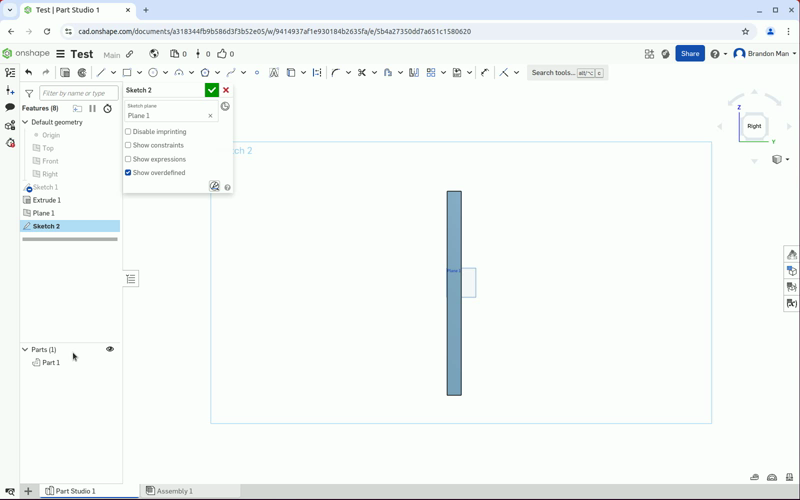
key(y)
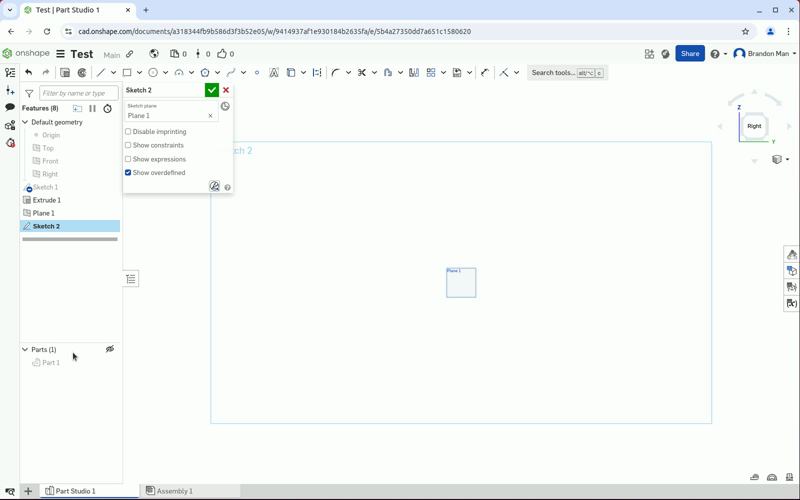
key(l)
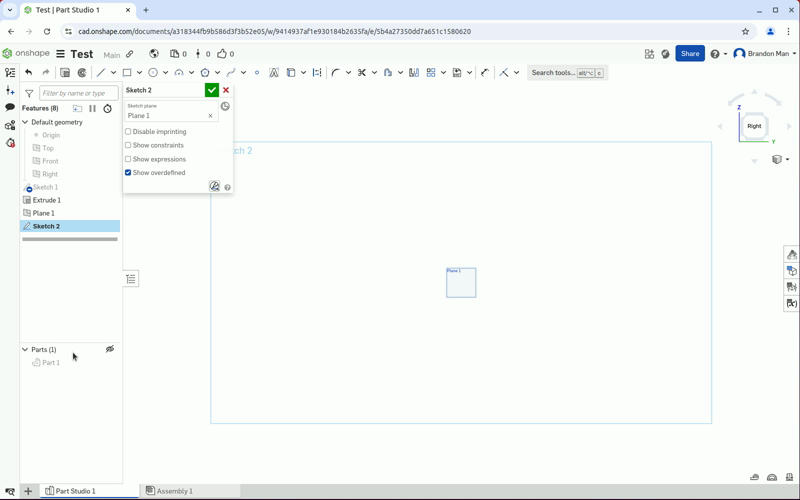
key_down(shift)
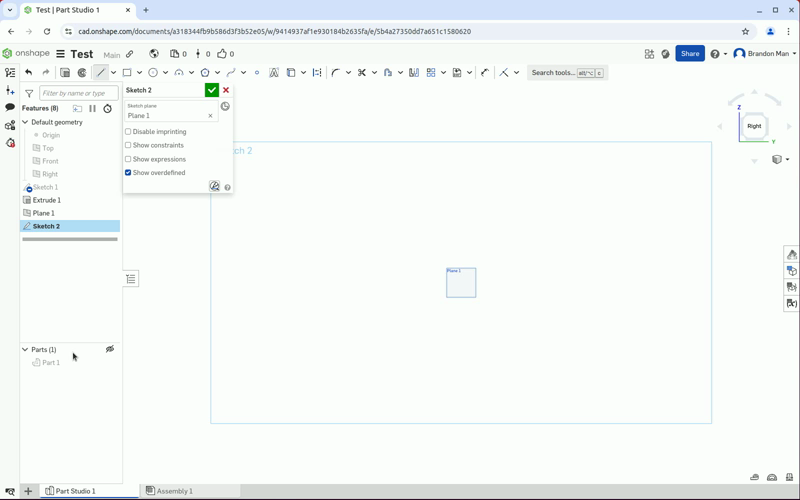
mouse_move(446, 190)
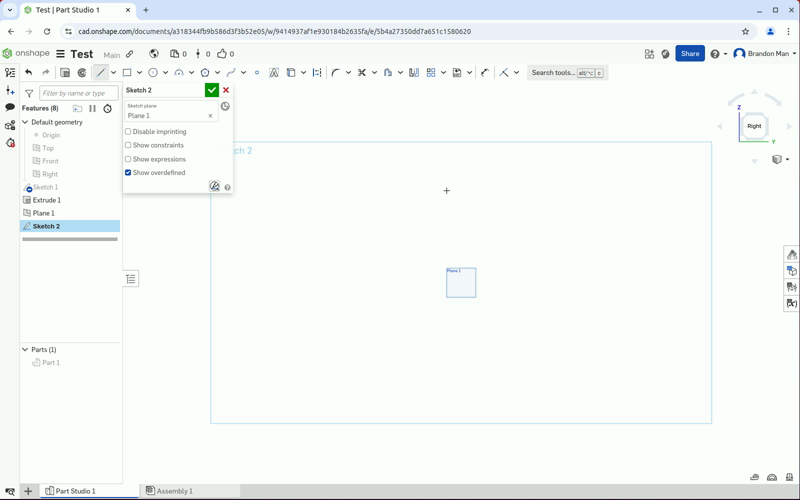
click(446, 190)
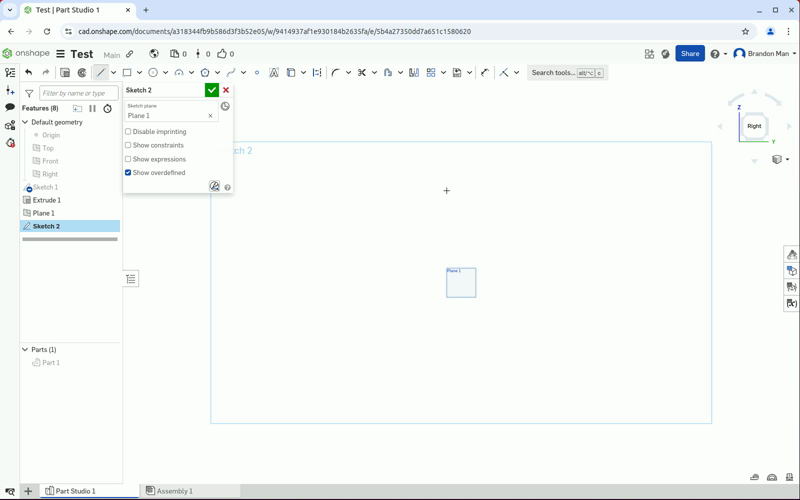
key_up(shift)
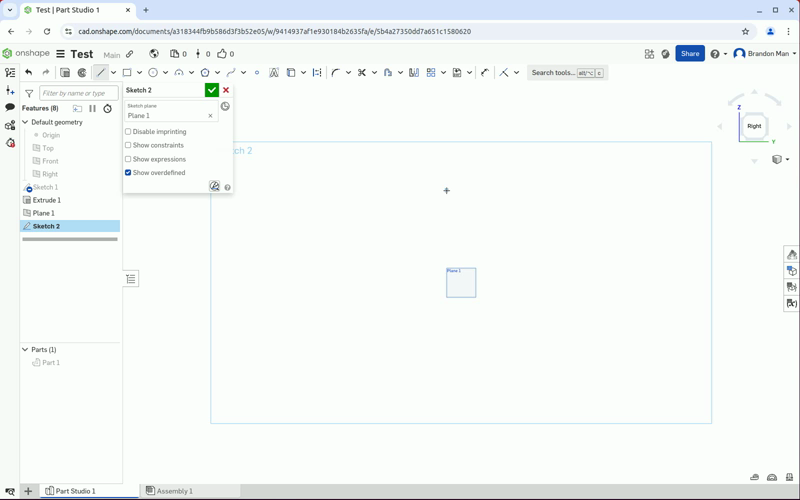
key_down(shift)
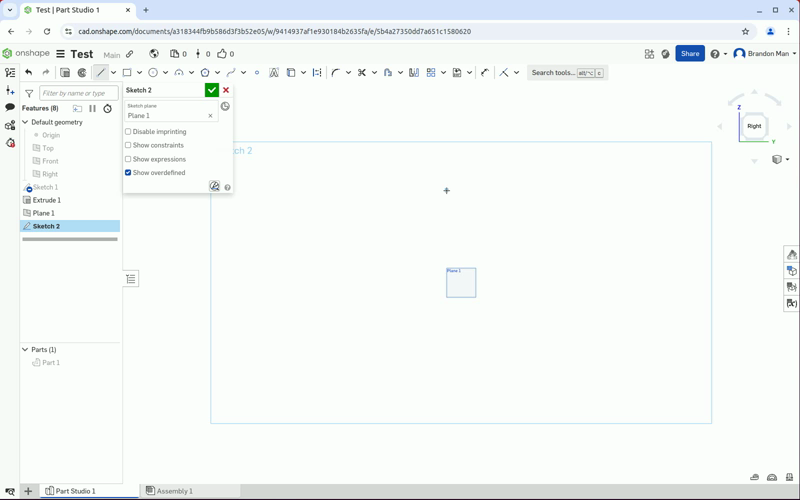
mouse_move(476, 190)
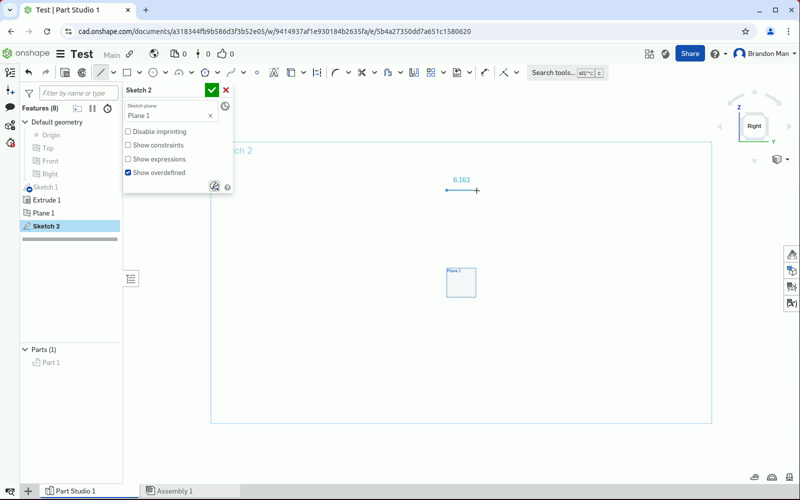
mouse_move(461, 190)
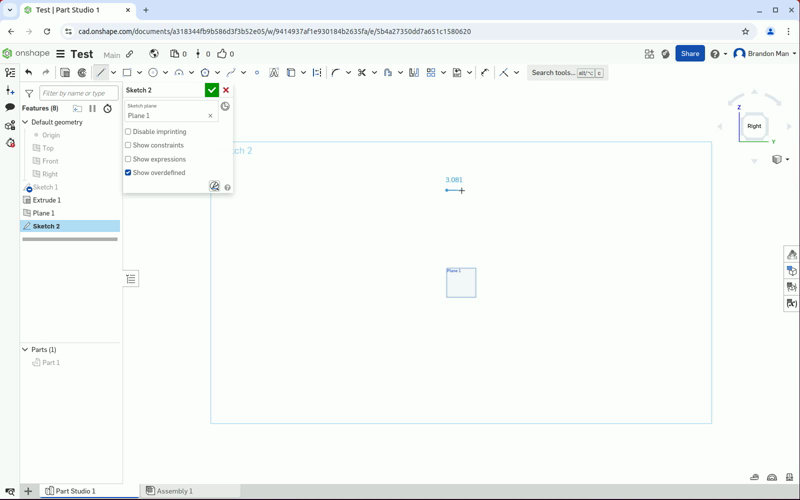
click(461, 190)
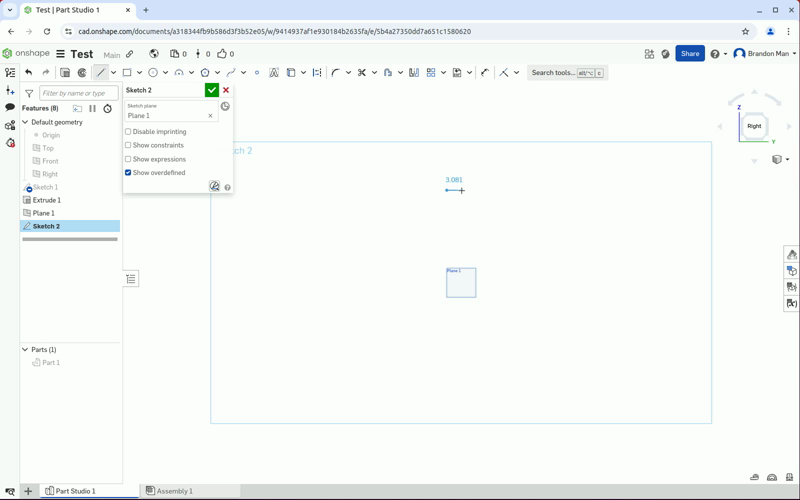
key_up(shift)
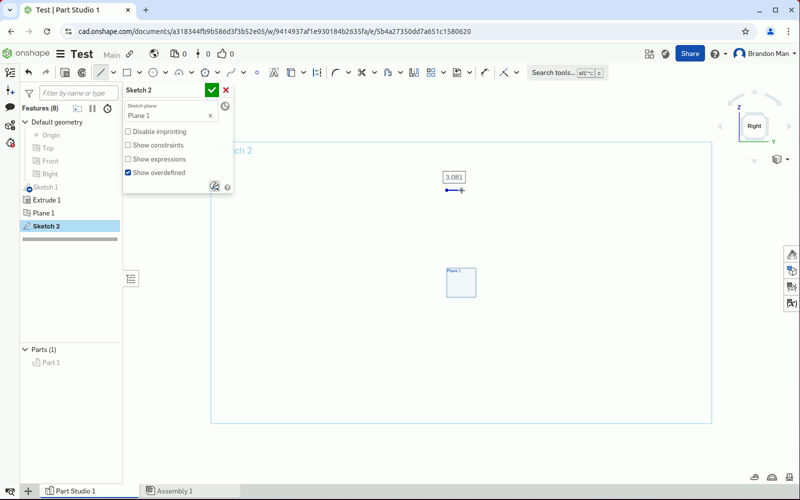
key_down(shift)
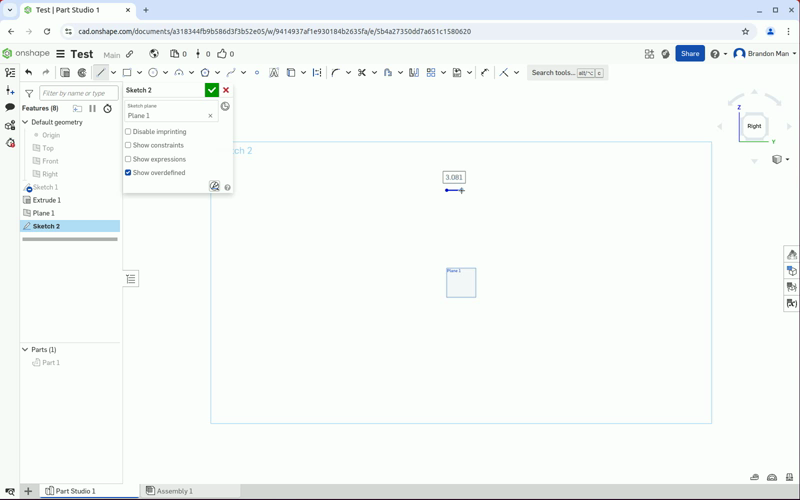
mouse_move(491, 190)
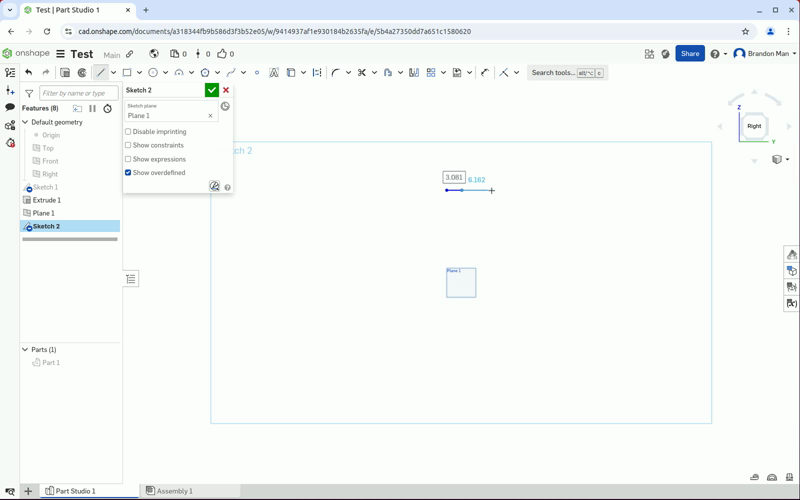
mouse_move(446, 189)
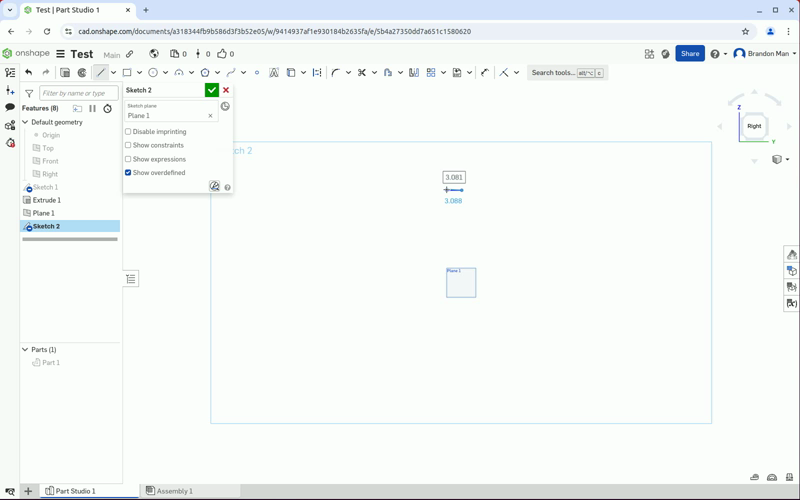
scroll(6)
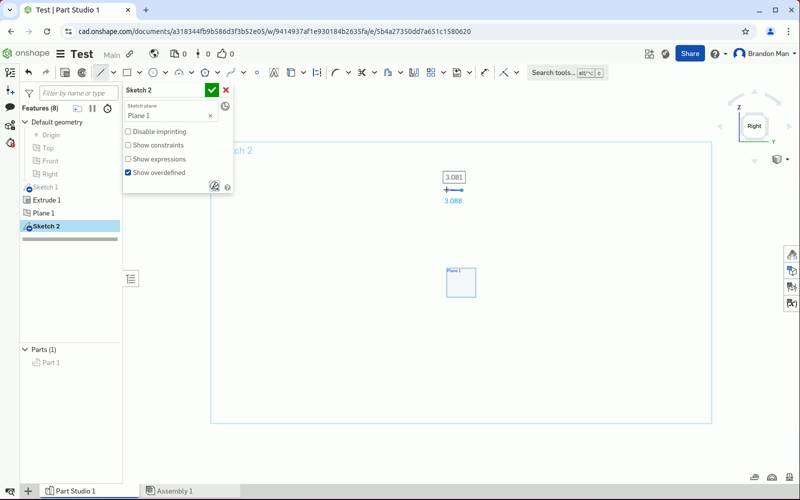
scroll(6)
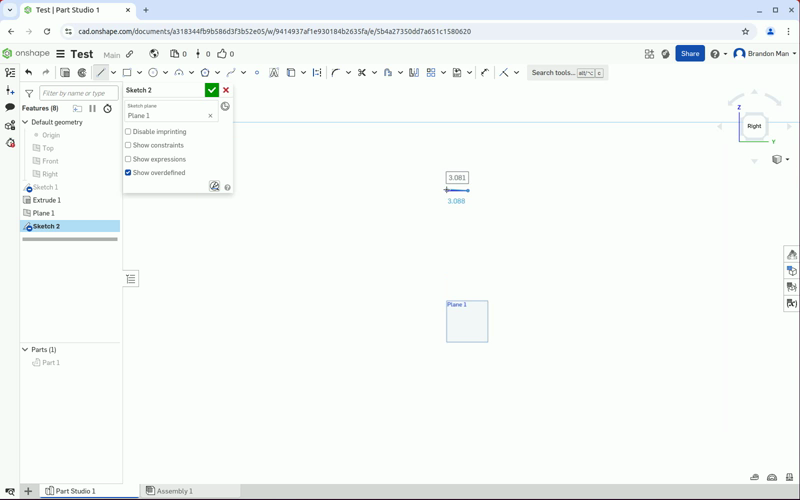
scroll(6)
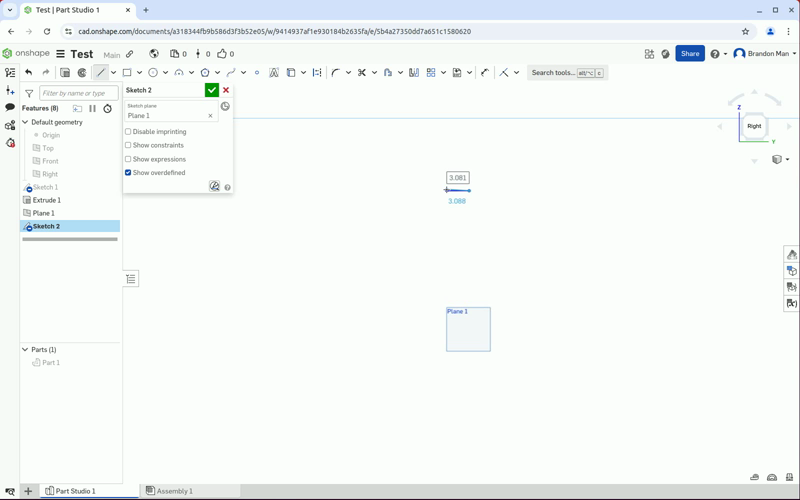
scroll(6)
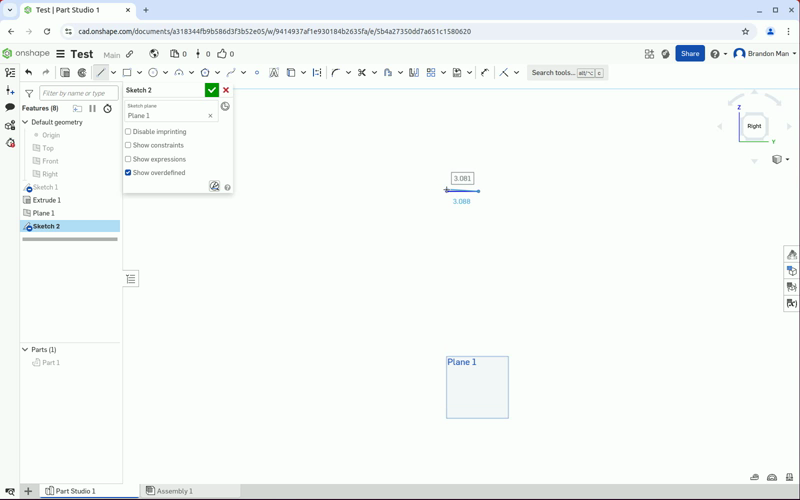
scroll(6)
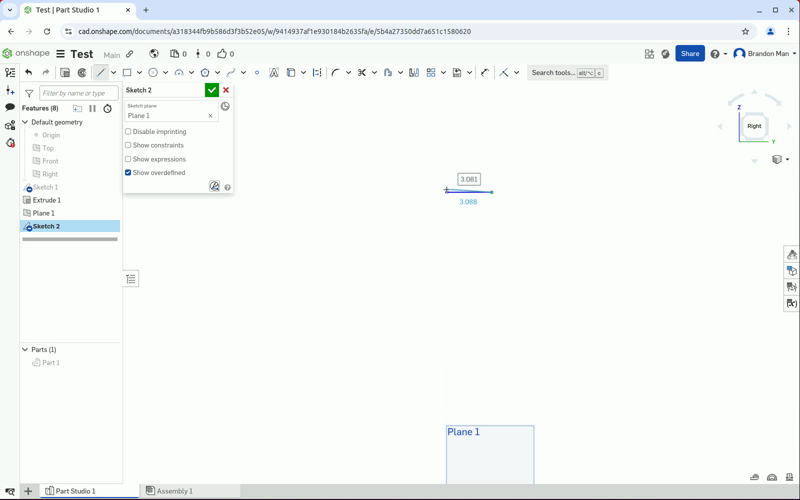
scroll(6)
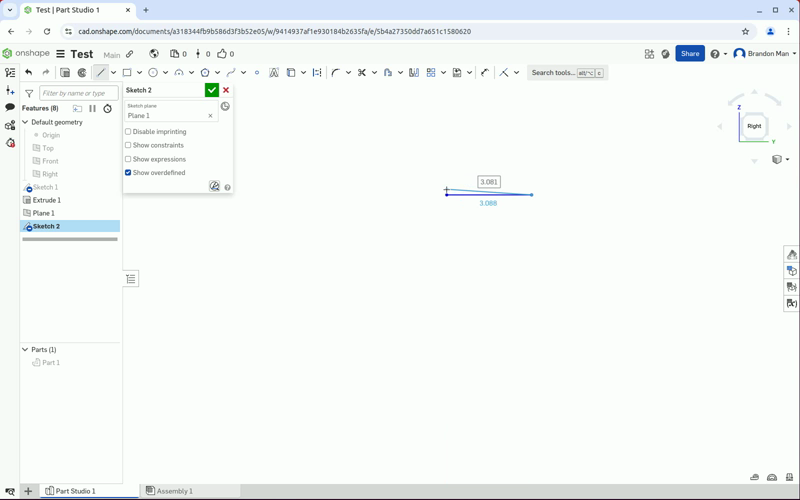
scroll(6)
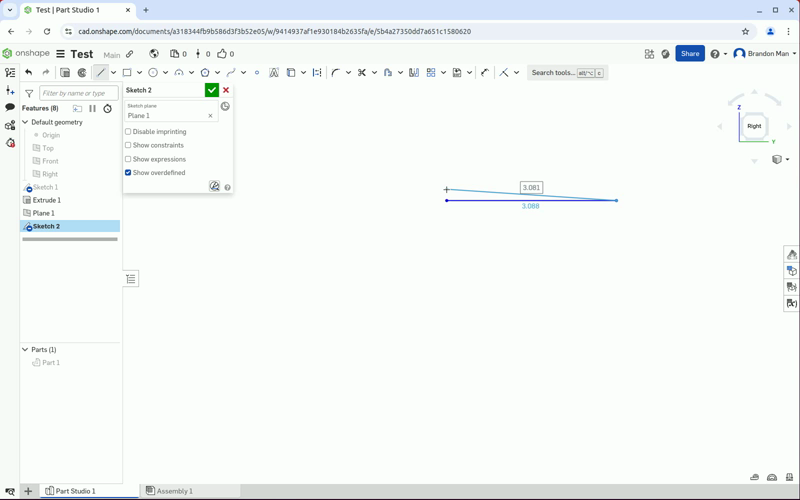
click(446, 189)
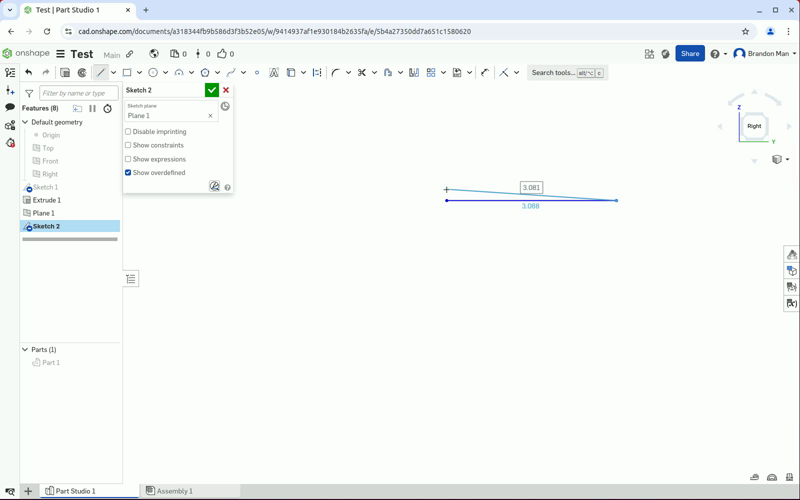
scroll(-6)
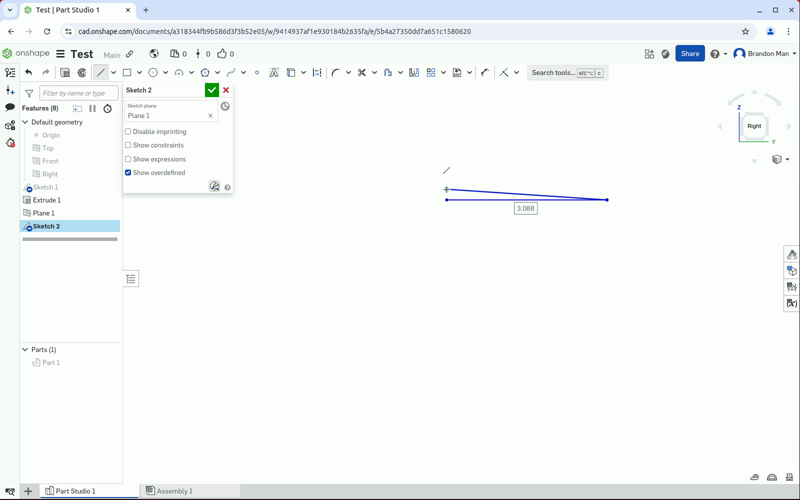
scroll(-6)
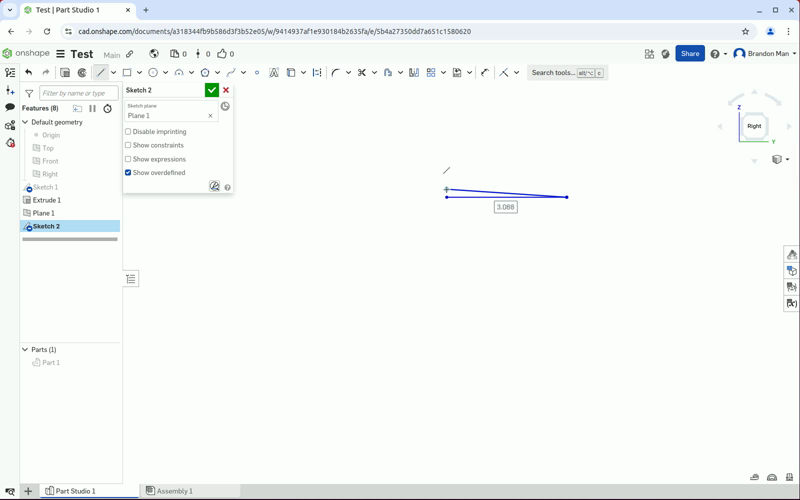
scroll(-6)
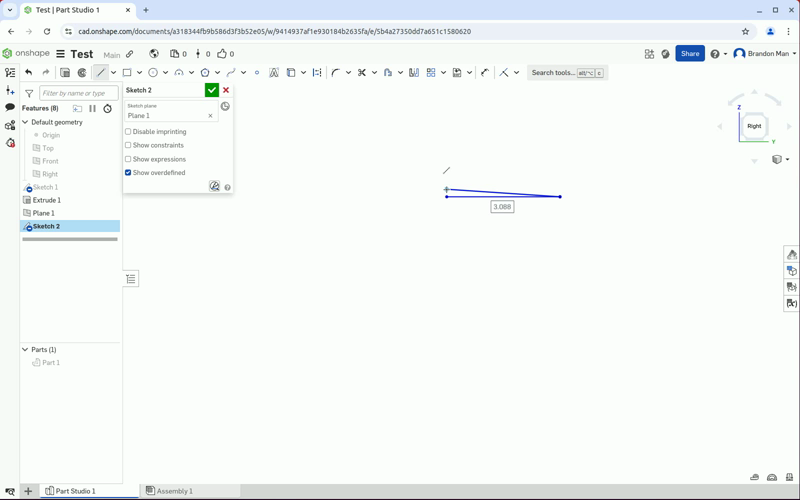
scroll(-6)
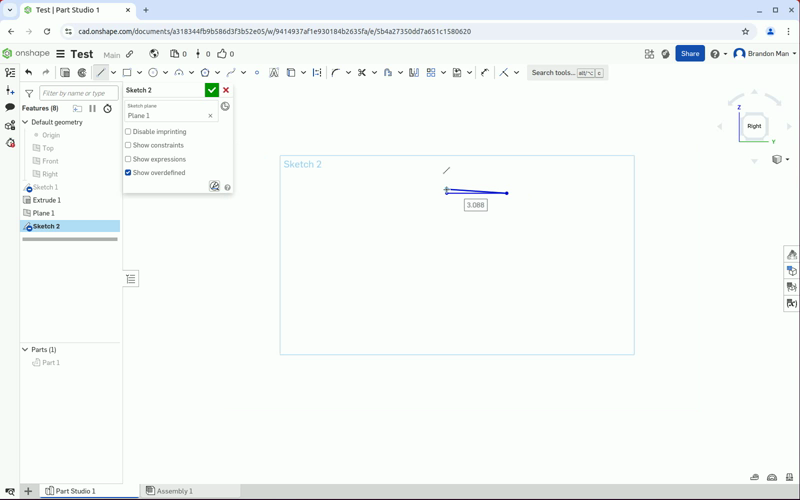
scroll(-6)
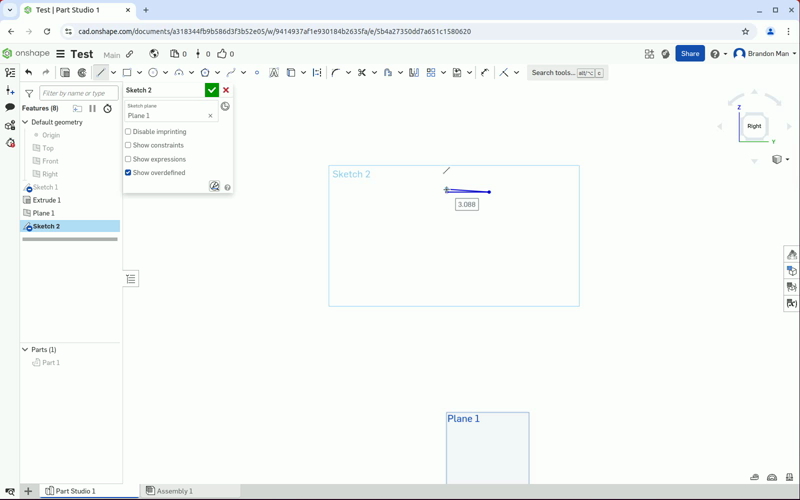
scroll(-6)
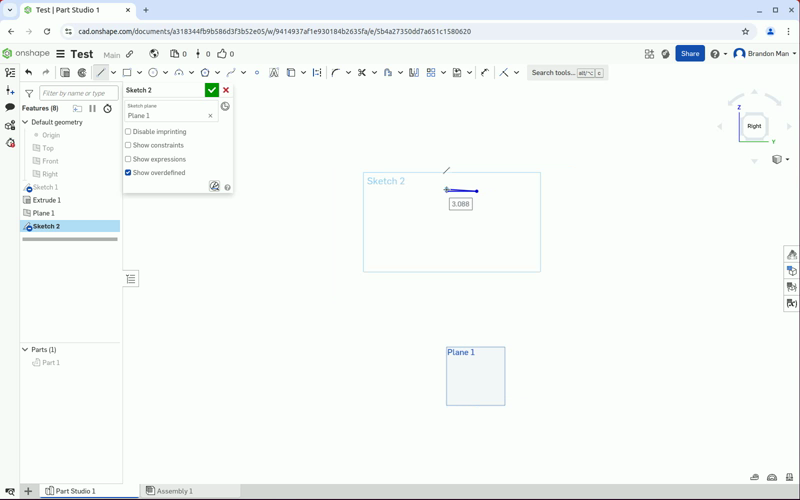
scroll(-6)
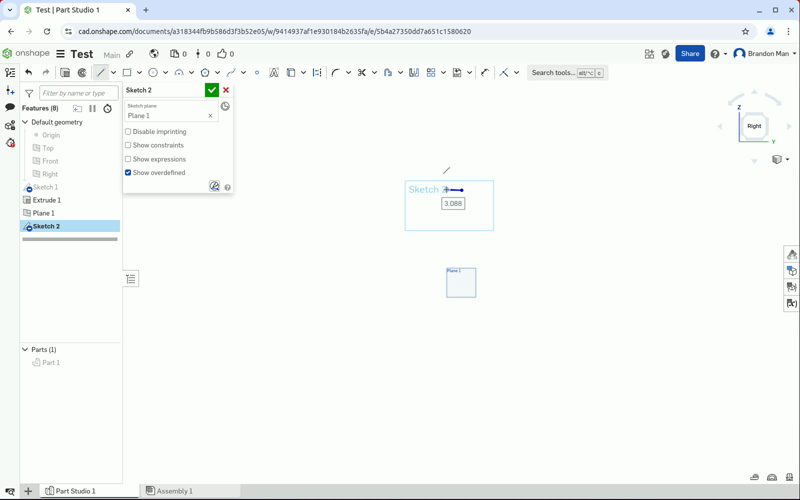
key_up(shift)
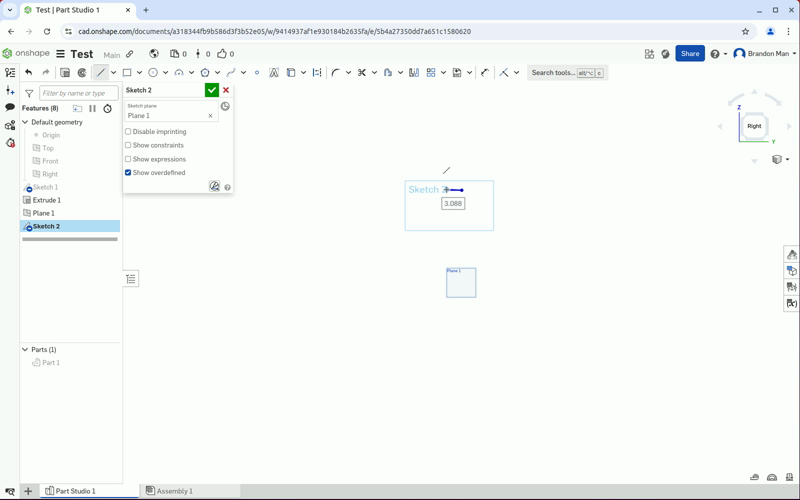
mouse_move(476, 189)
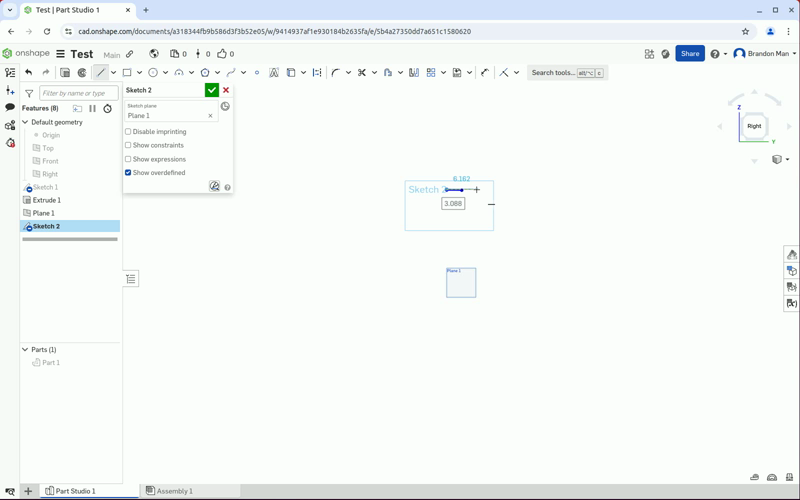
key_down(shift)
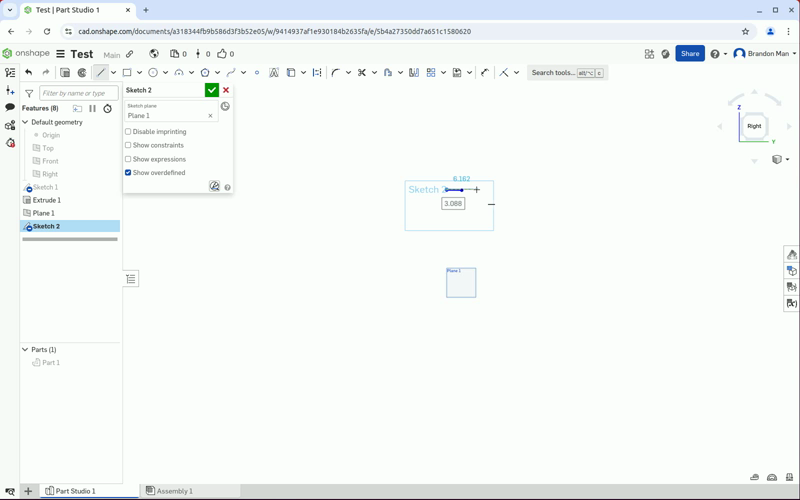
mouse_move(446, 190)
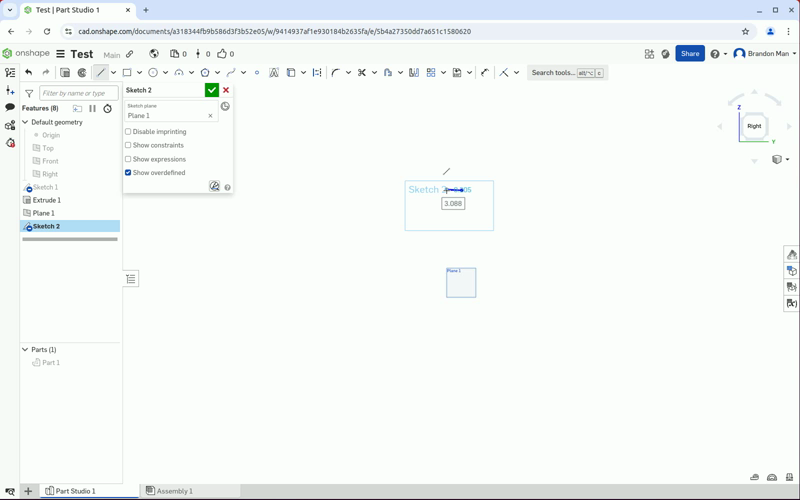
scroll(6)
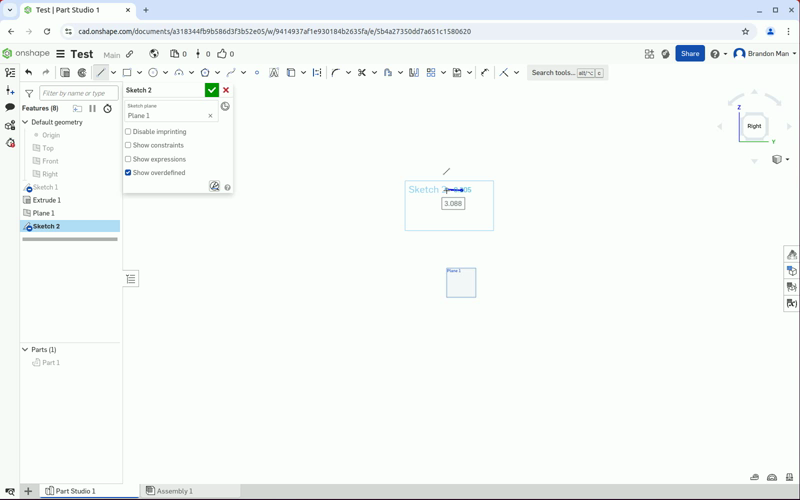
scroll(6)
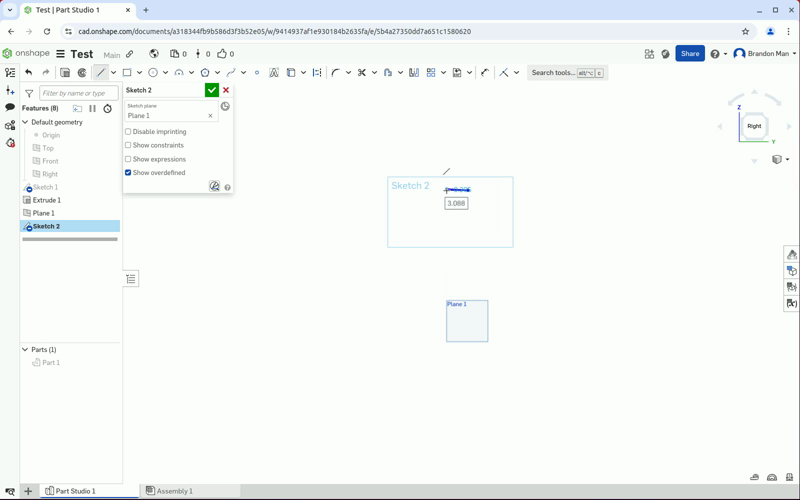
scroll(6)
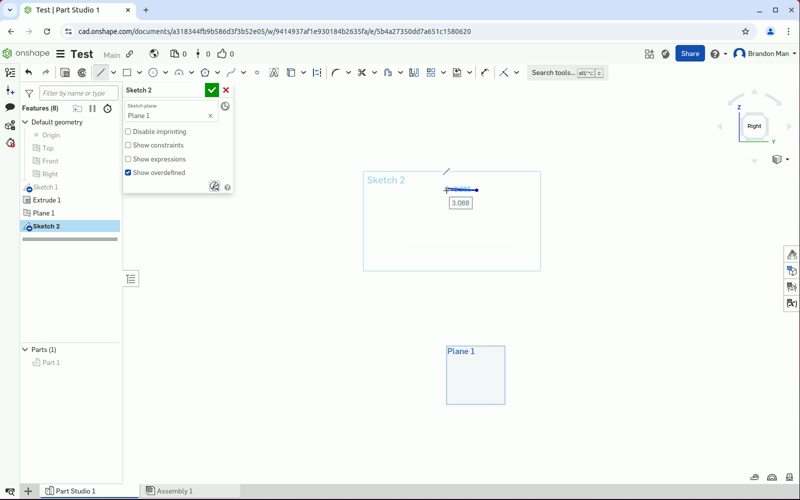
scroll(6)
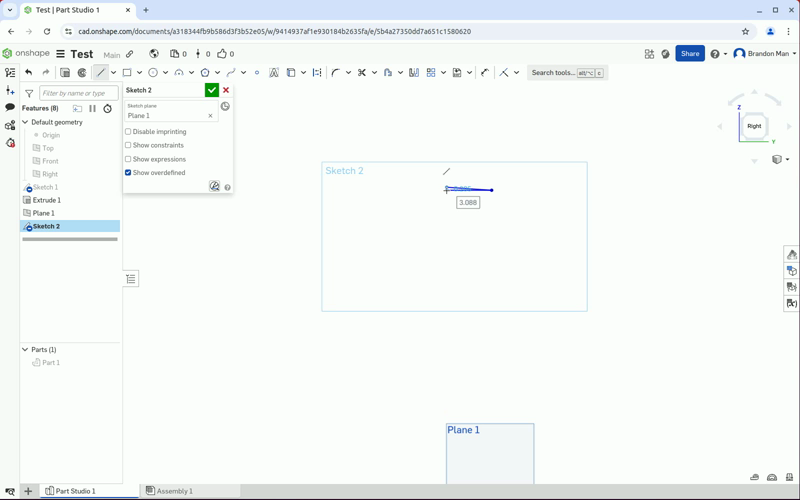
scroll(6)
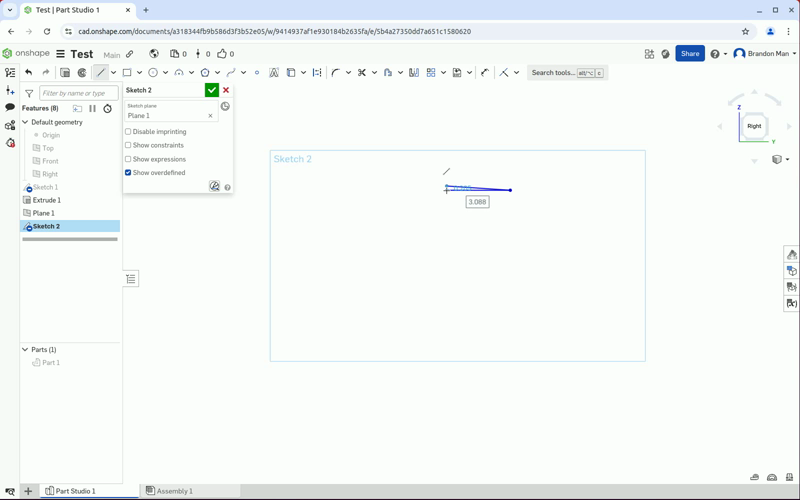
scroll(6)
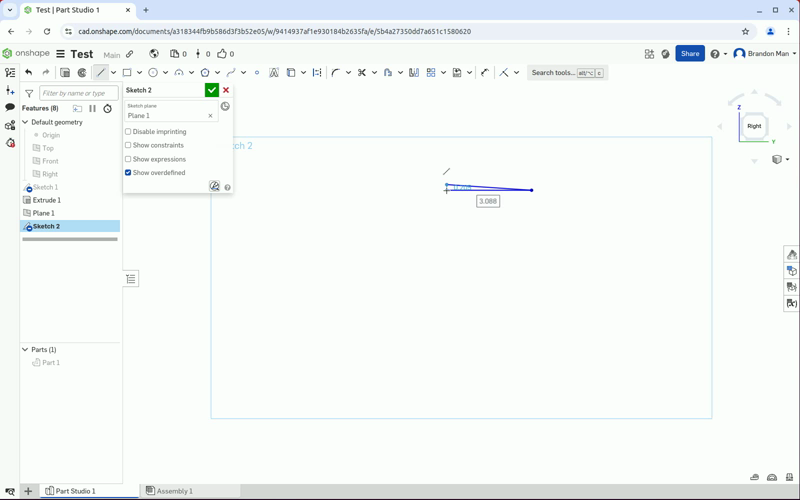
scroll(6)
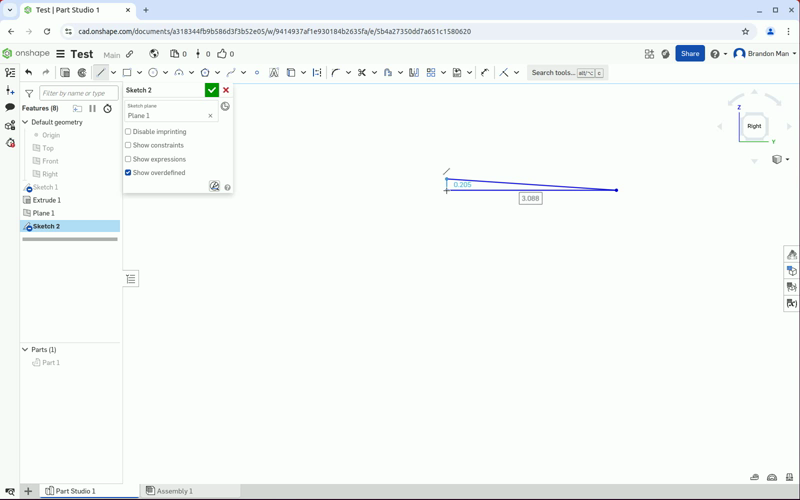
key_up(shift)
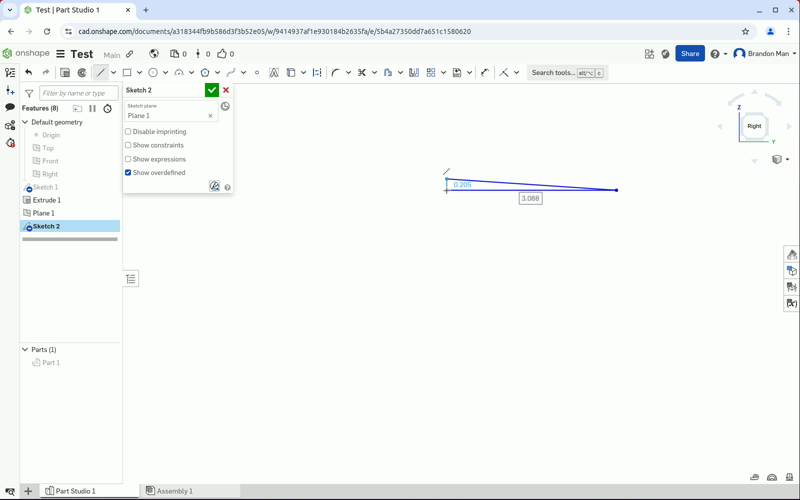
click(446, 190)
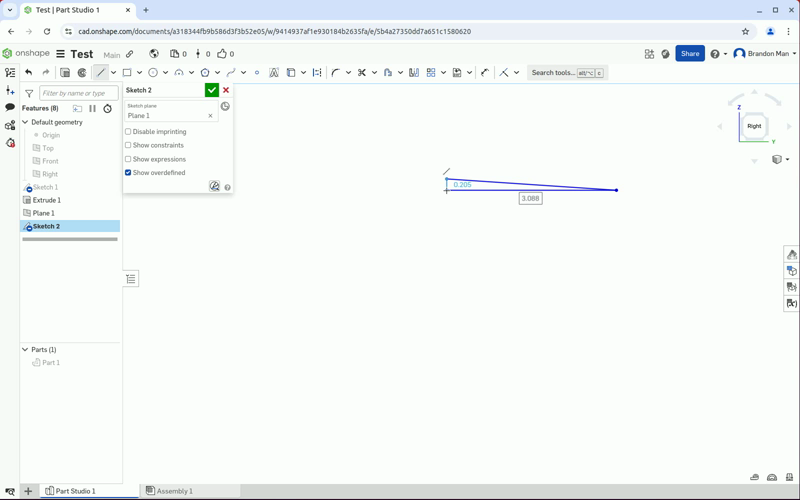
scroll(-6)
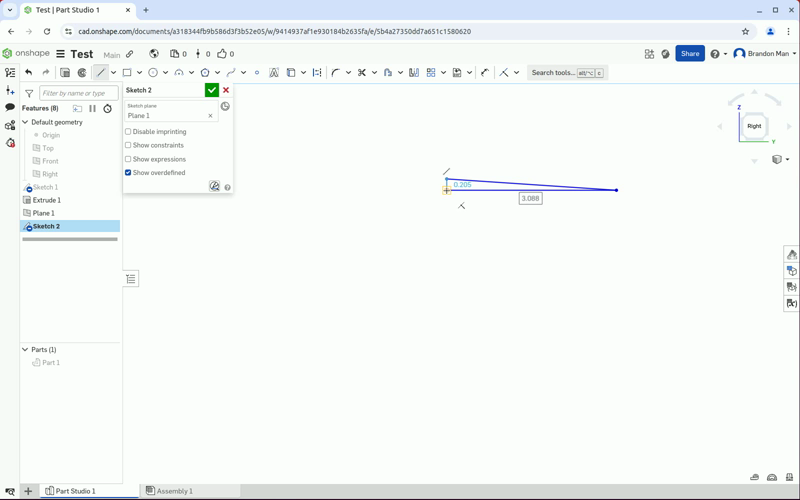
scroll(-6)
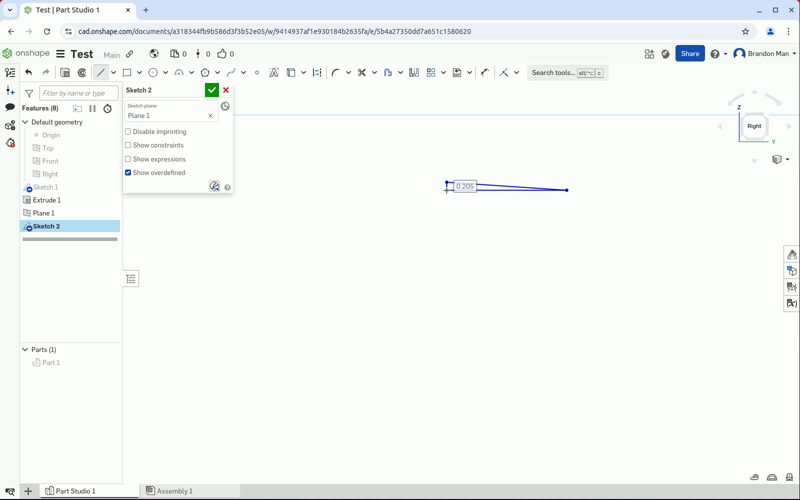
scroll(-6)
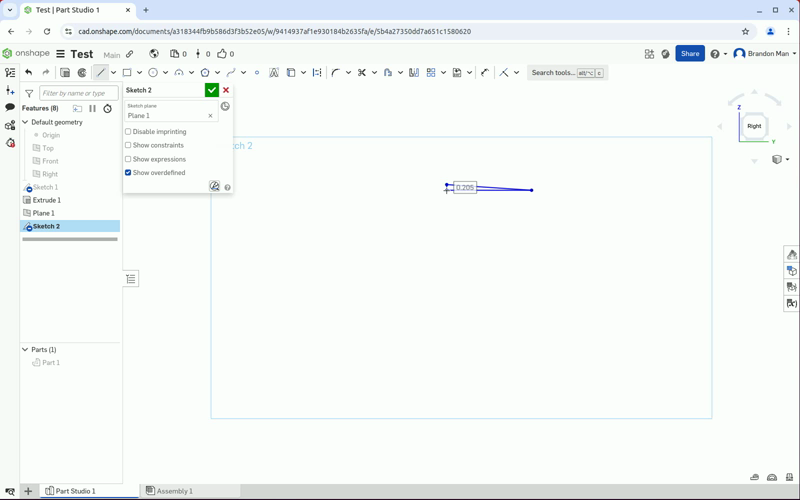
scroll(-6)
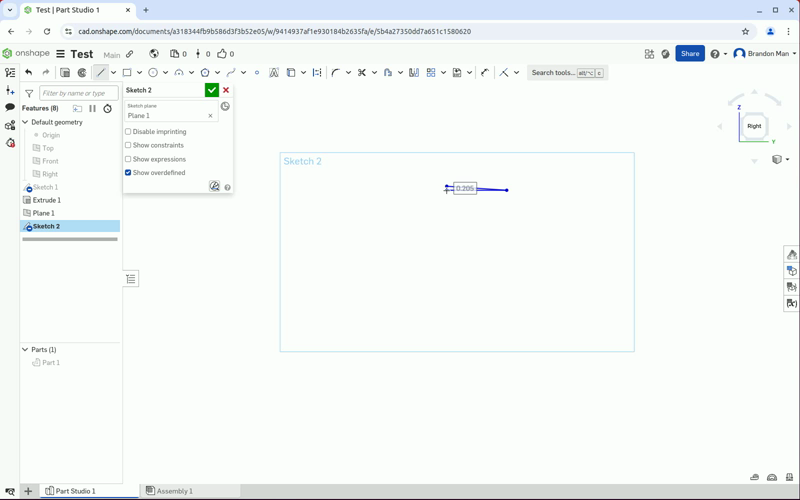
scroll(-6)
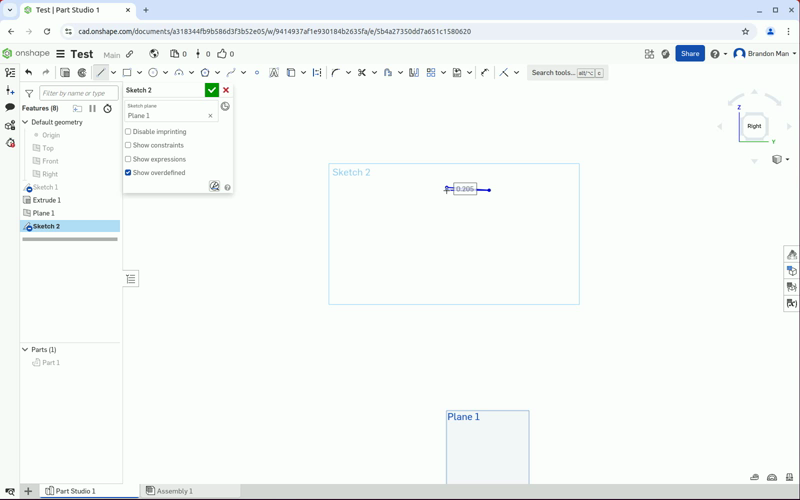
scroll(-6)
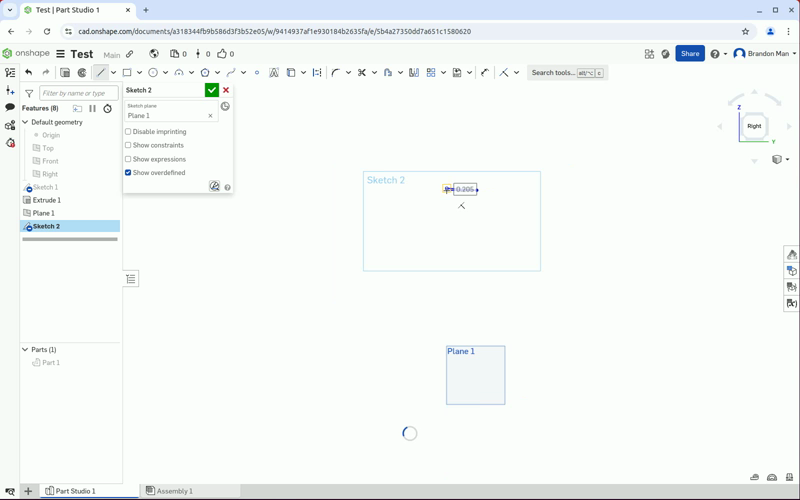
scroll(-6)
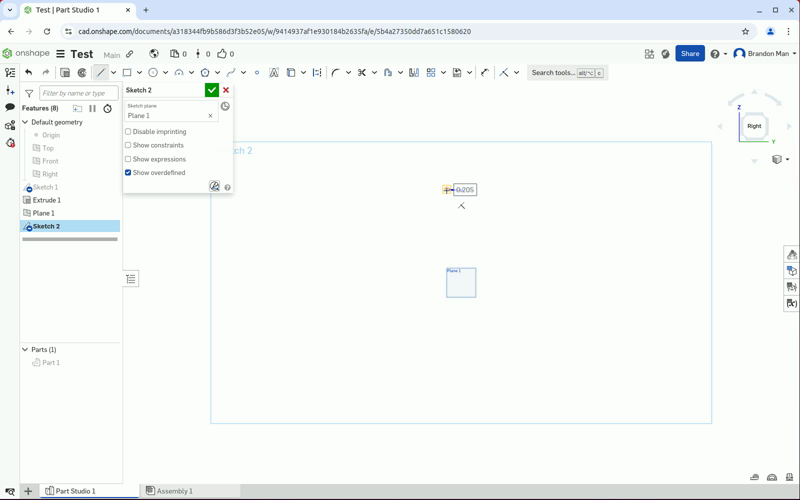
key(esc)
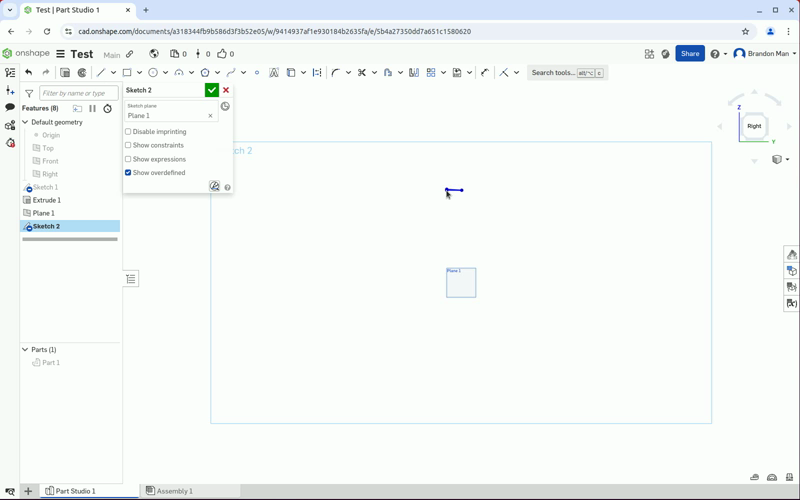
mouse_move(447, 189)
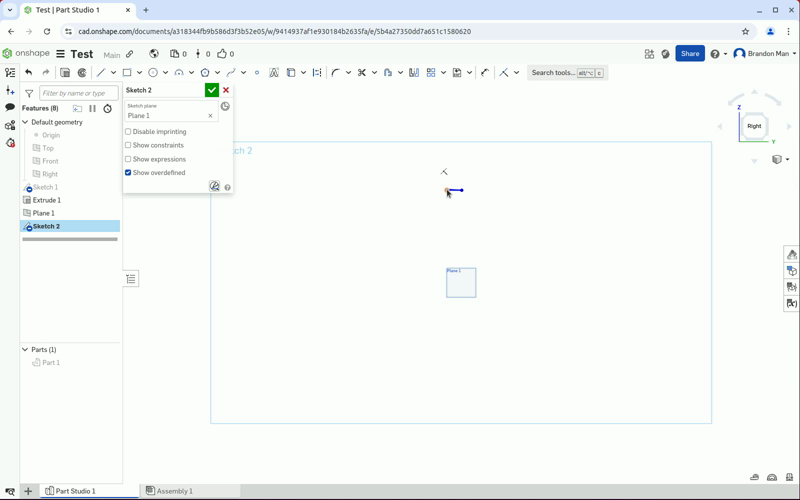
scroll(6)
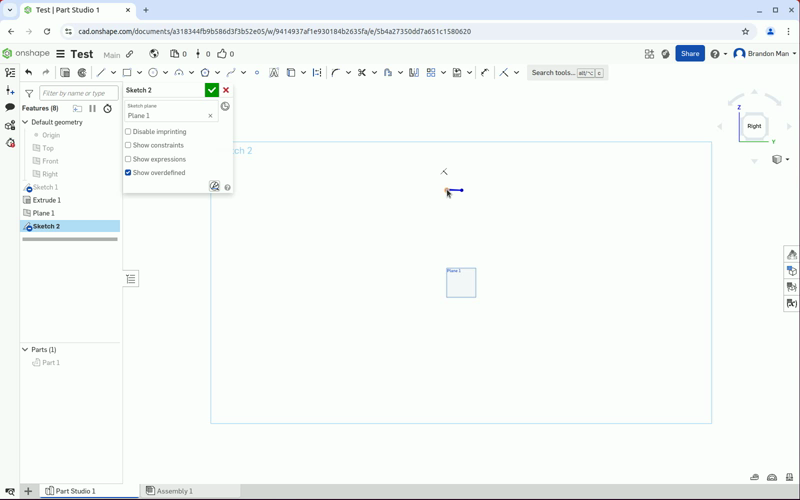
scroll(6)
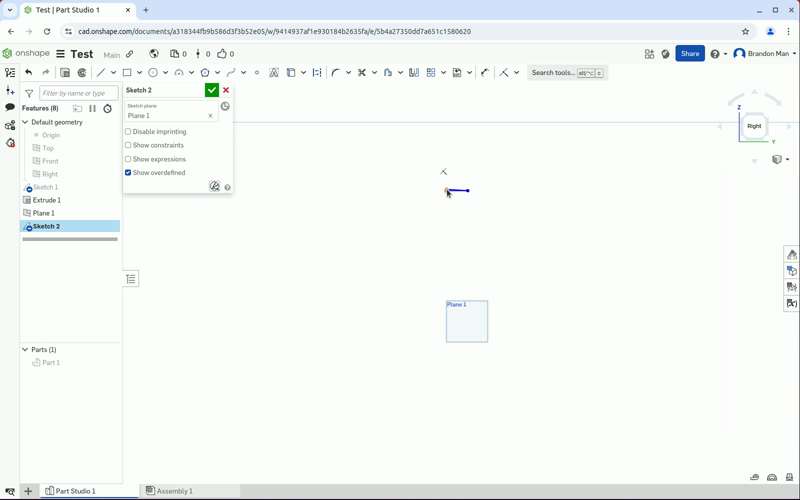
scroll(6)
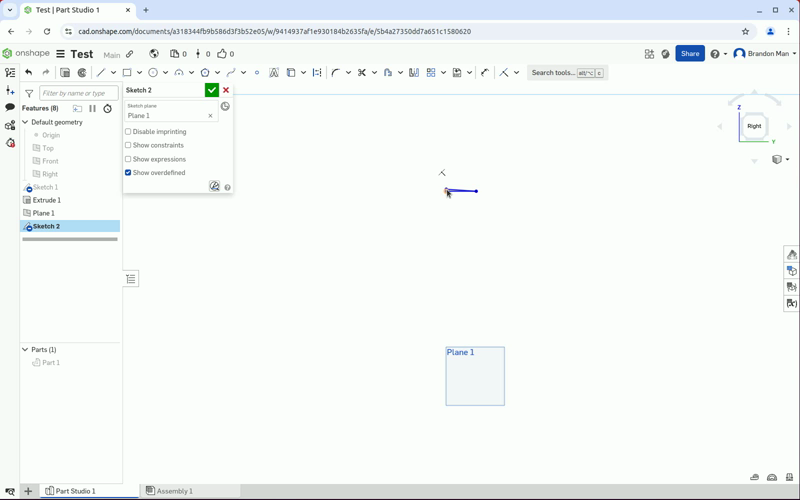
scroll(6)
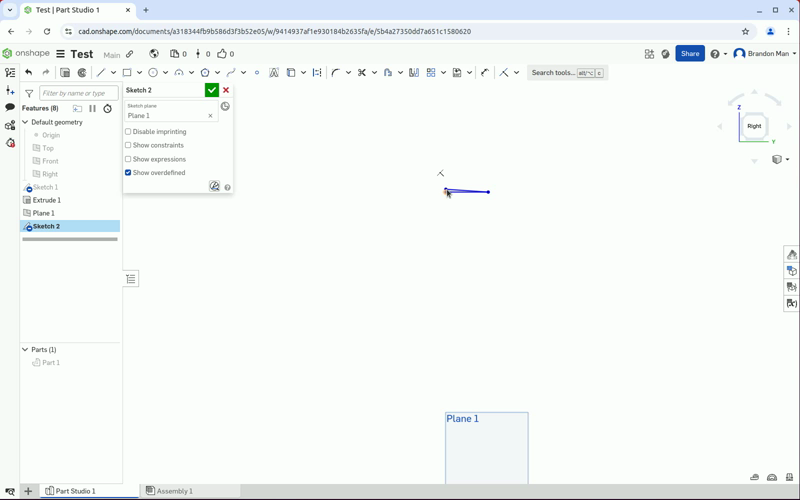
scroll(6)
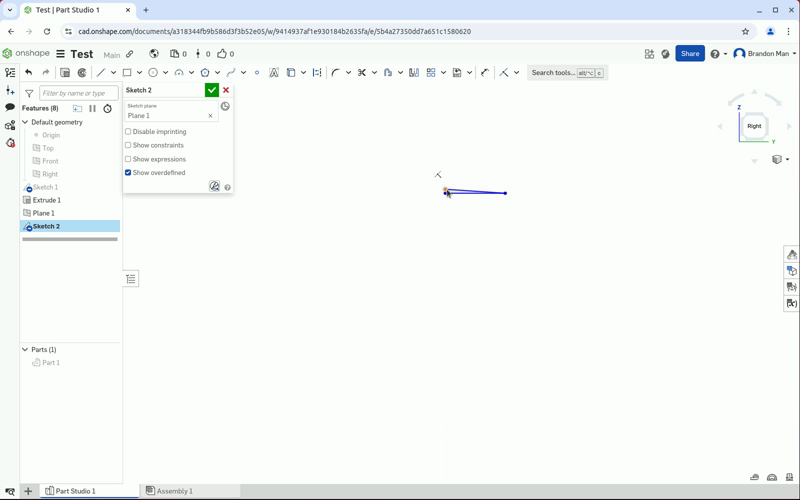
scroll(6)
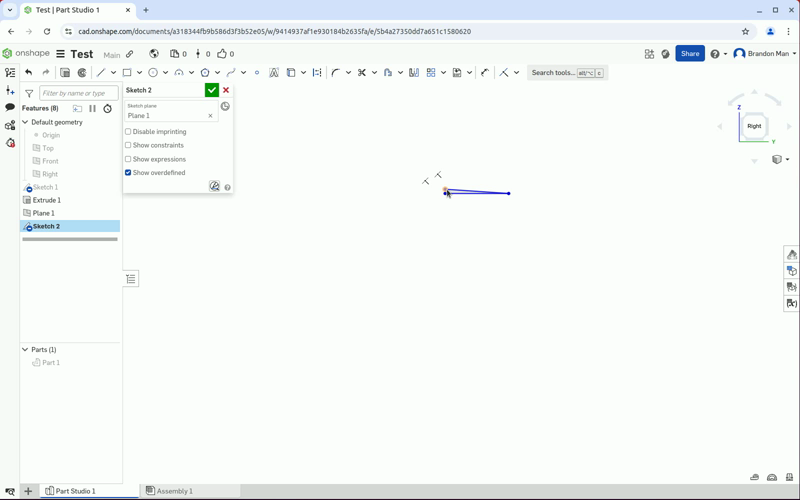
scroll(6)
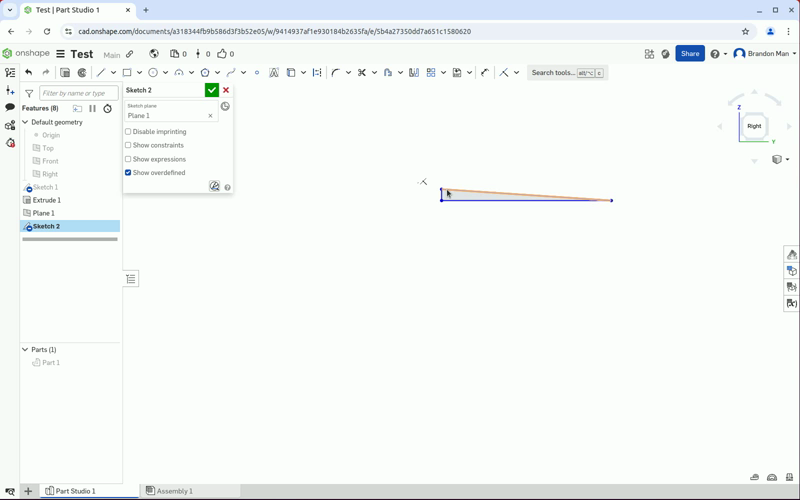
click(447, 189)
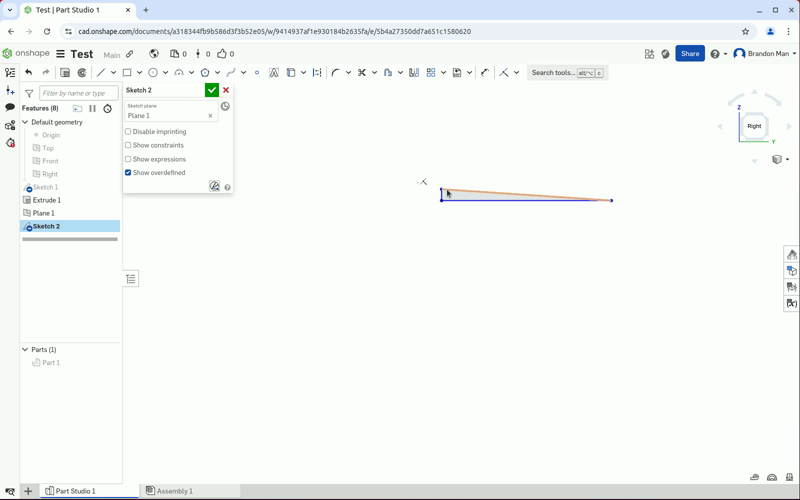
scroll(-6)
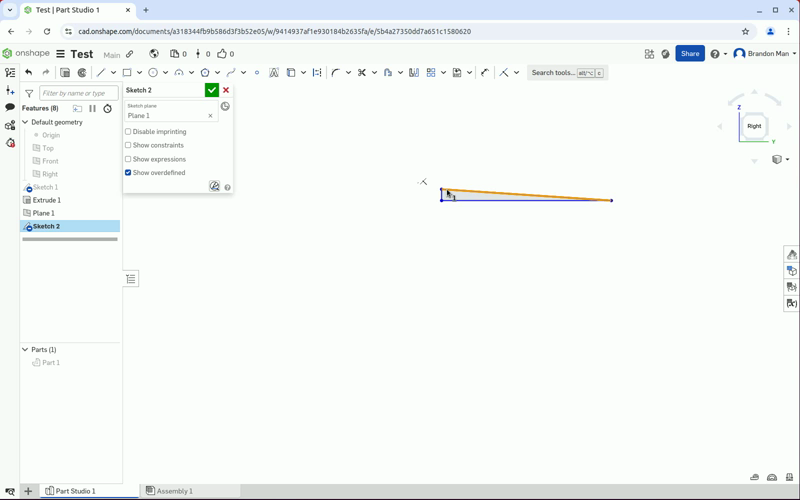
scroll(-6)
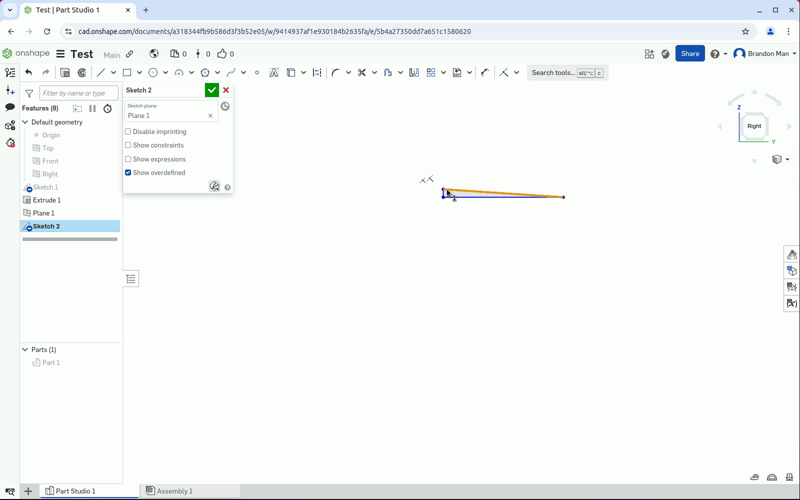
scroll(-6)
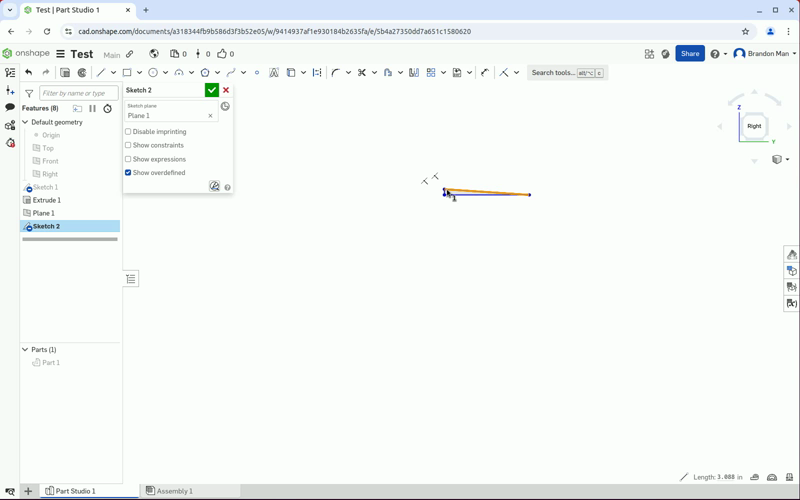
scroll(-6)
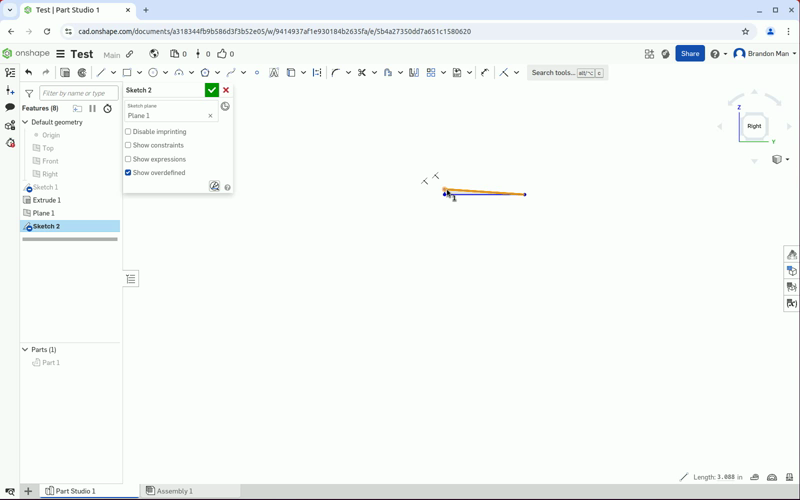
scroll(-6)
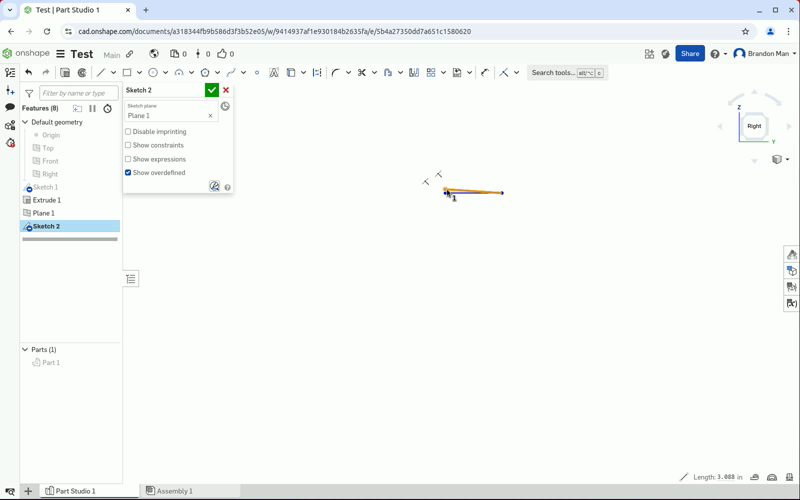
scroll(-6)
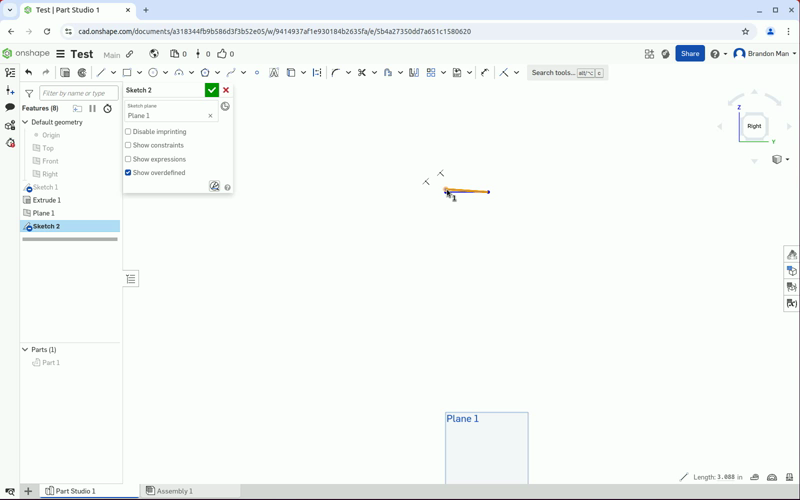
scroll(-6)
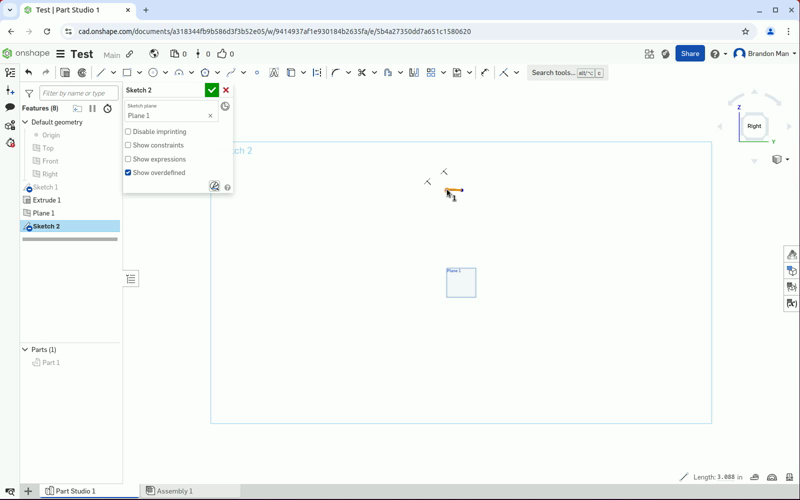
mouse_move(73, 352)
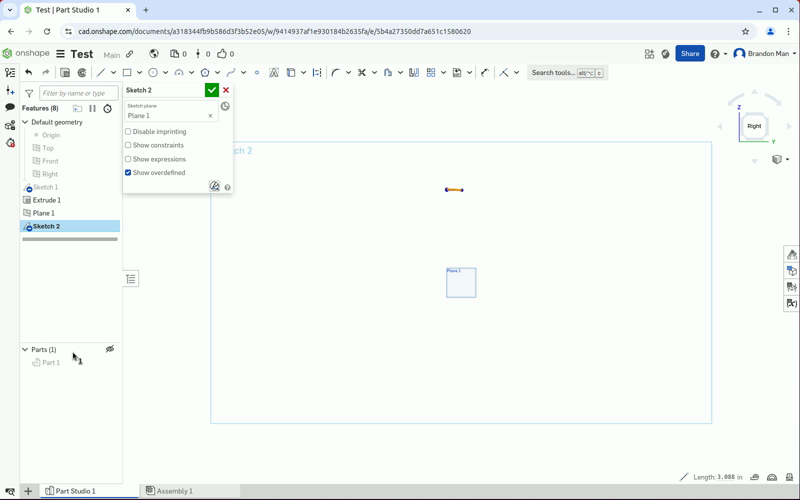
key(shift+y)
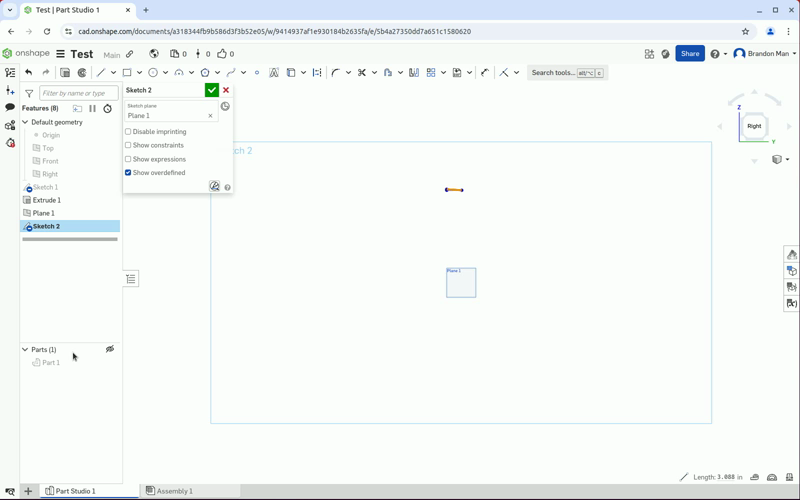
key(shift+e)
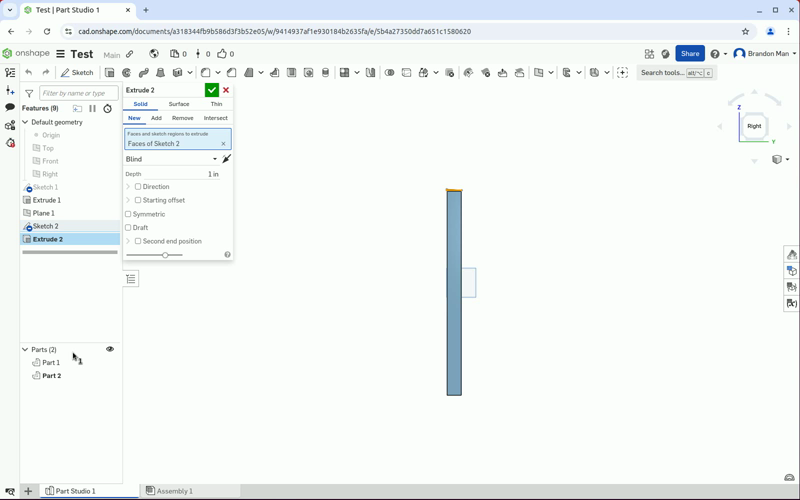
mouse_move(143, 106)
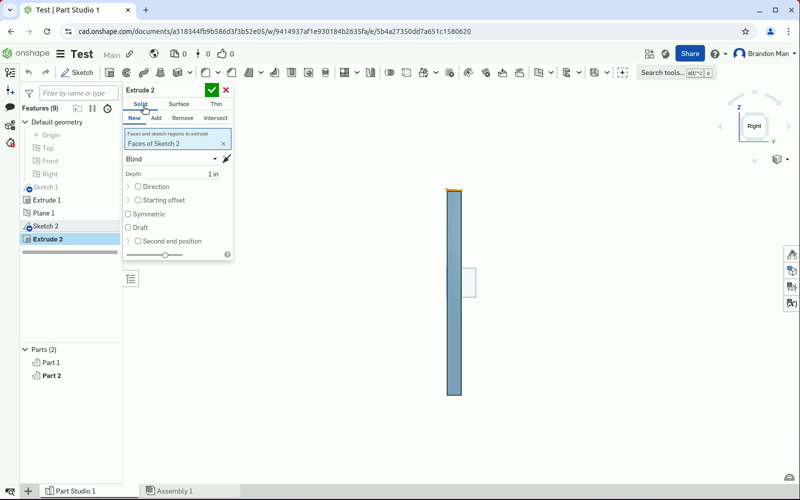
click(143, 106)
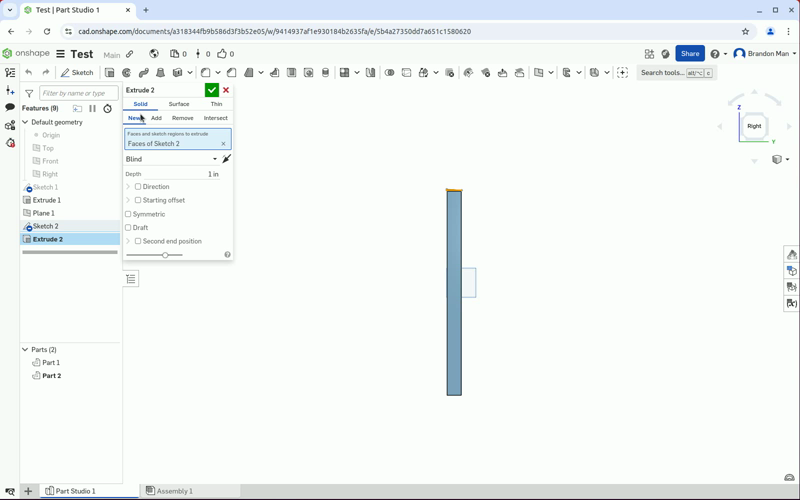
mouse_move(137, 120)
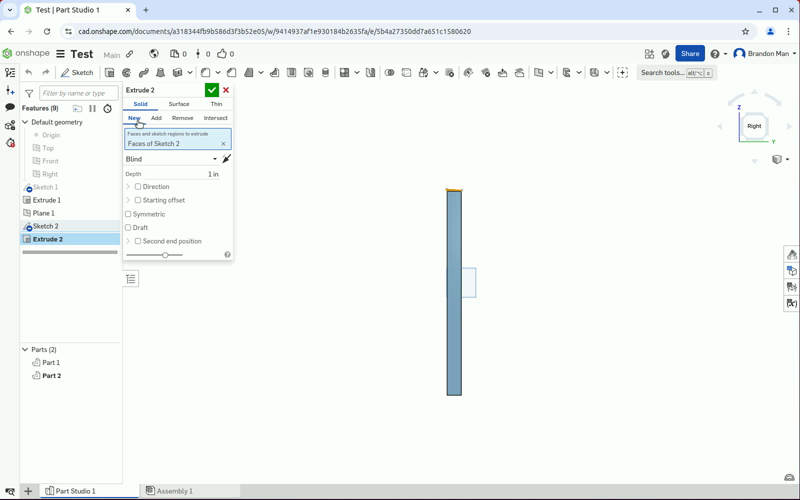
click(137, 120)
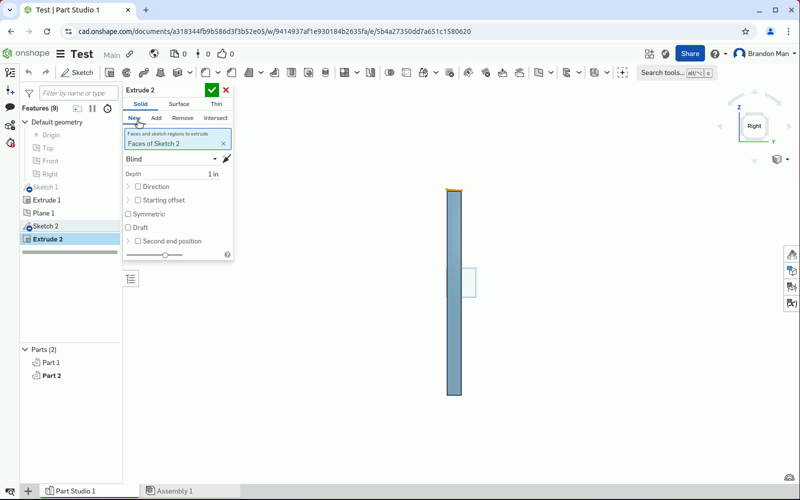
key(tab, 4)
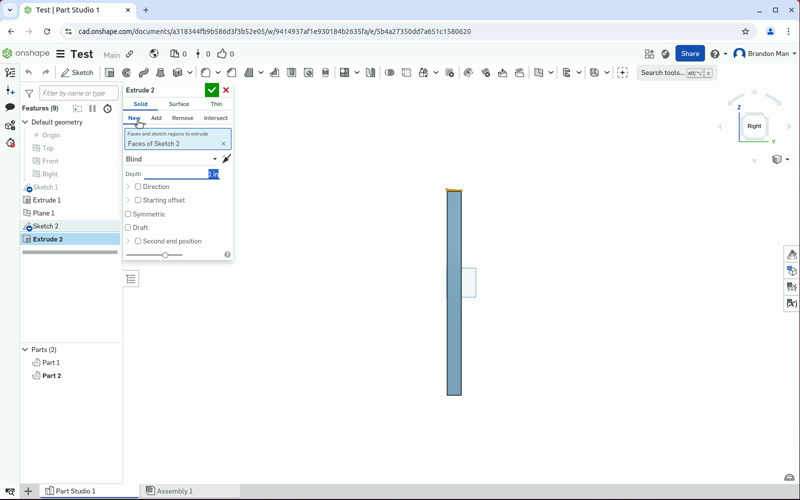
text(-12.517)
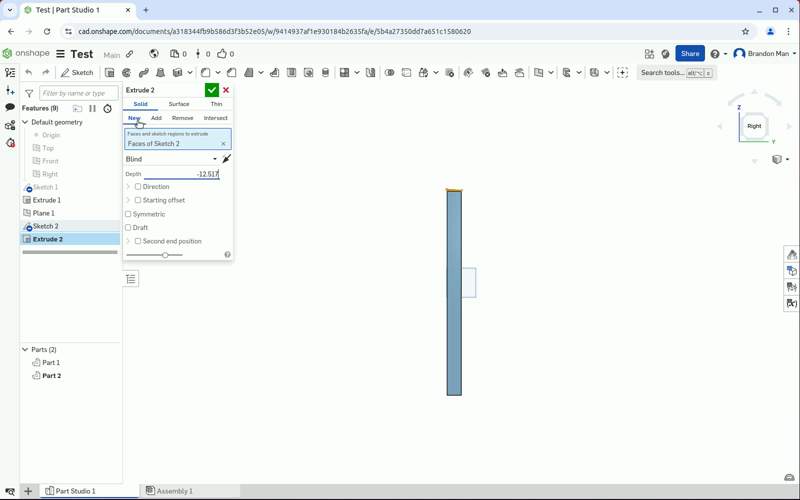
key(enter)
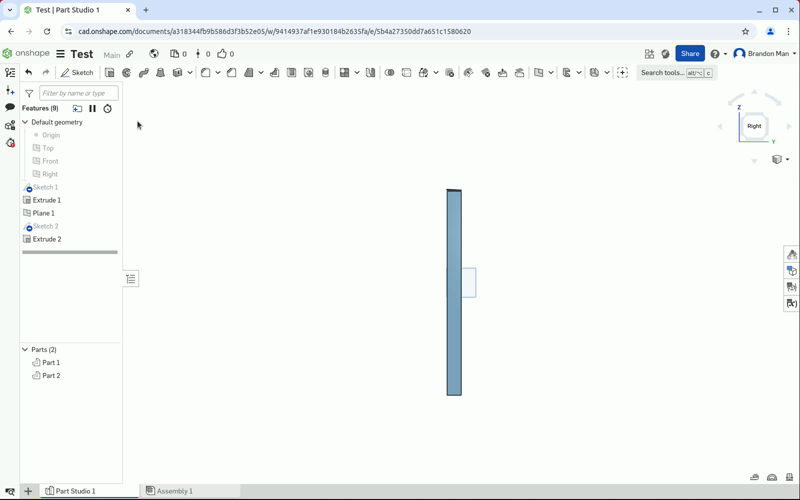
key(shift+h)
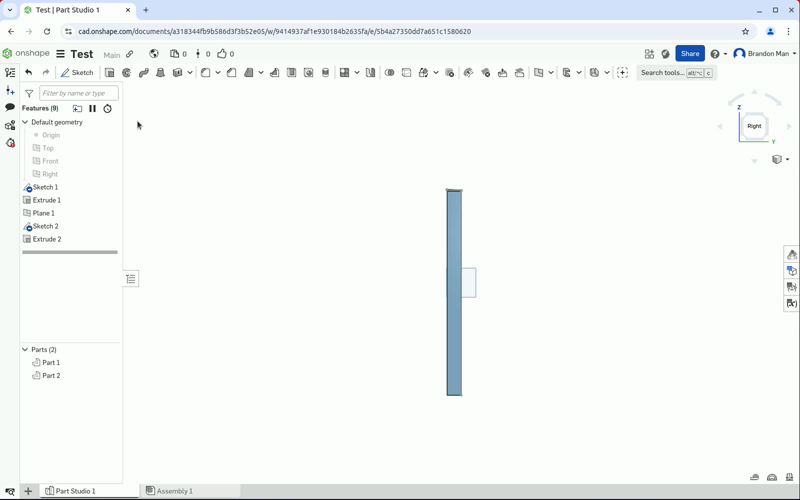
key(shift+h)
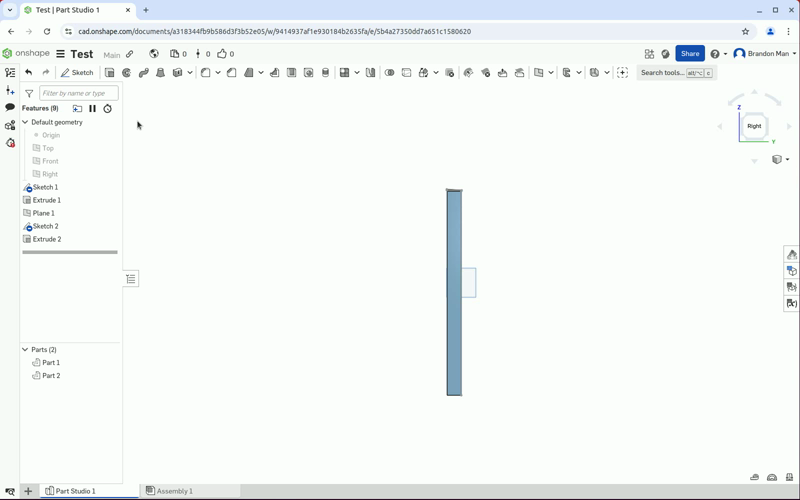
key(shift+7)
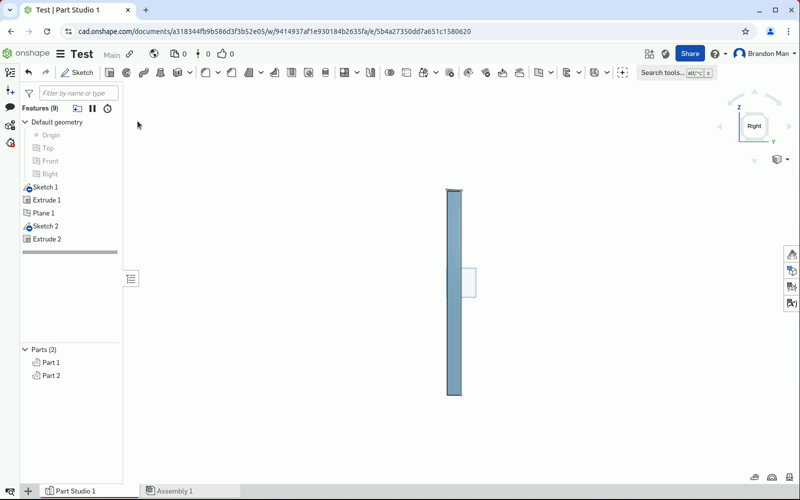
key(right, 2)
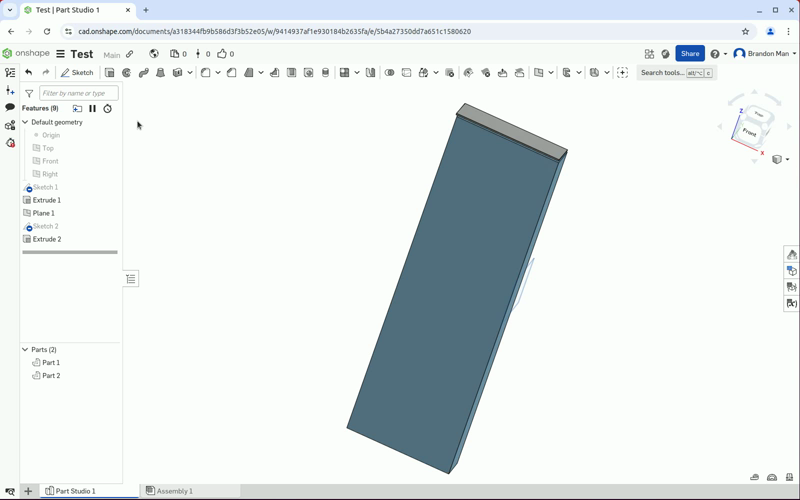
key(down, 2)
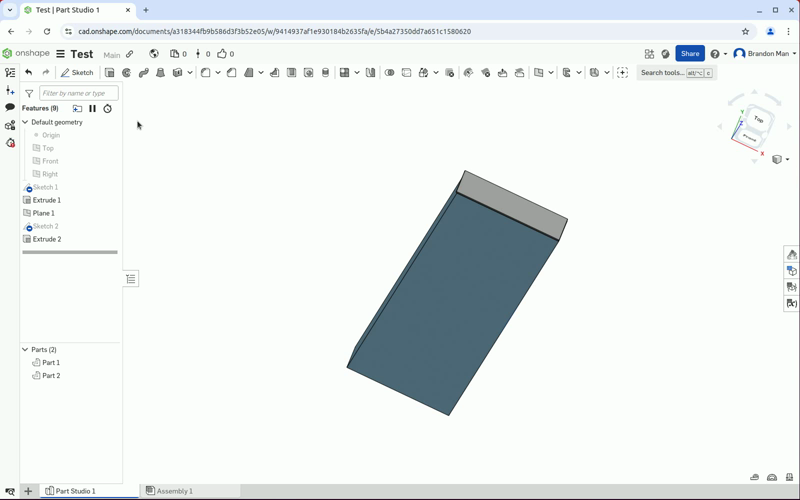
key(up, 2)
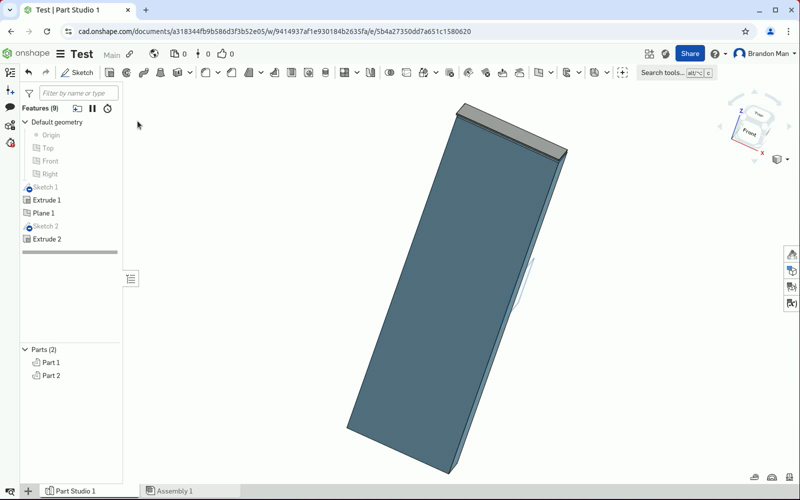
key(left, 2)
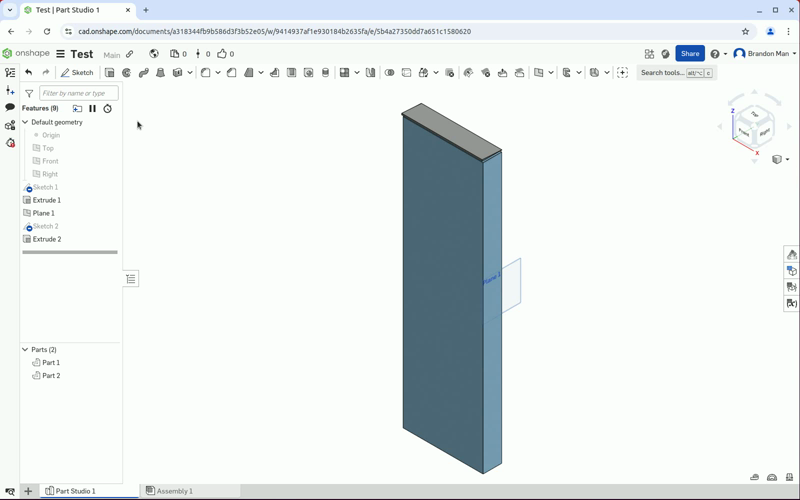
mouse_move(73, 189)
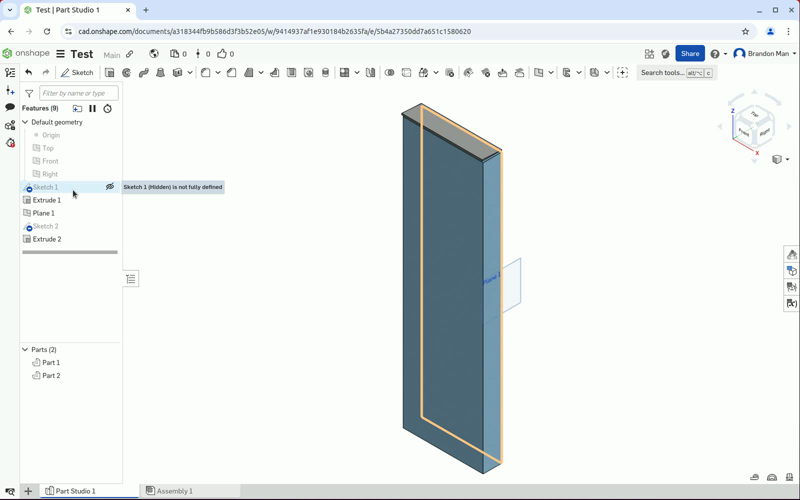
click(73, 189)